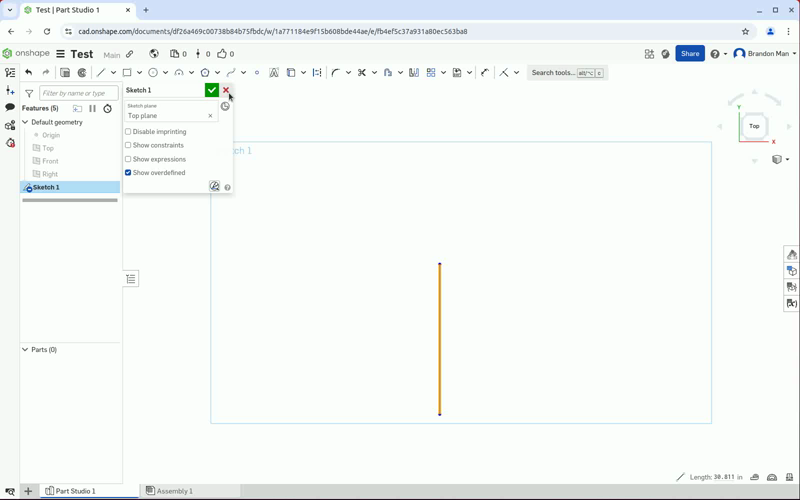
key(shift+h)
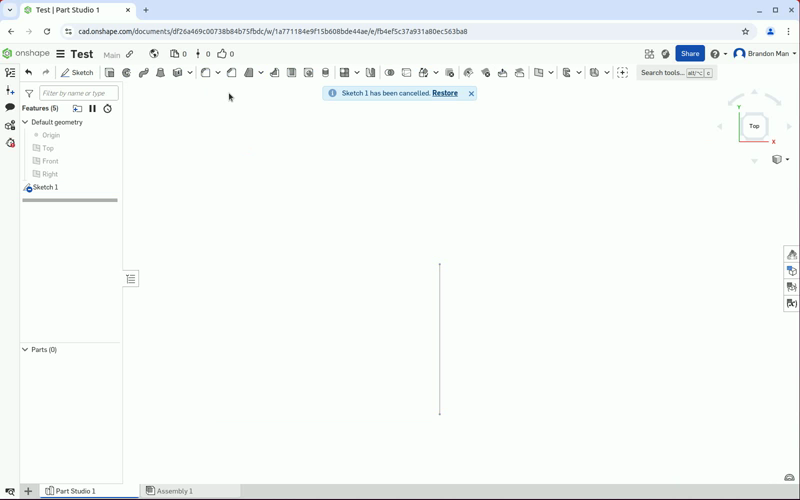
key(shift+s)
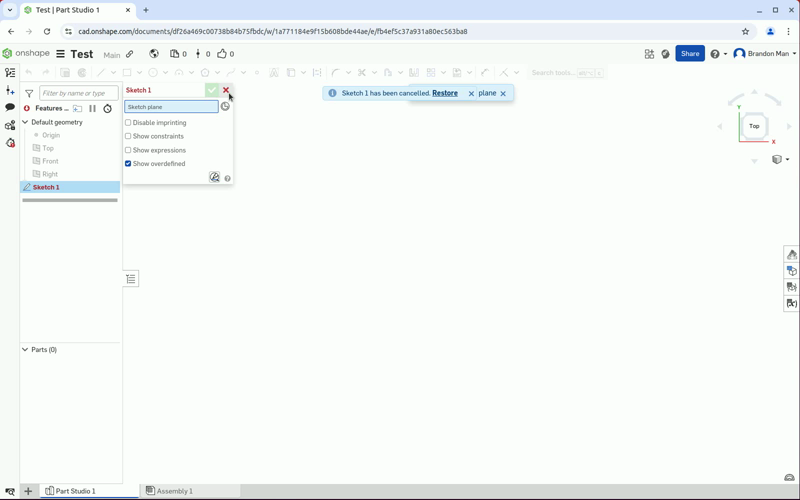
mouse_move(73, 150)
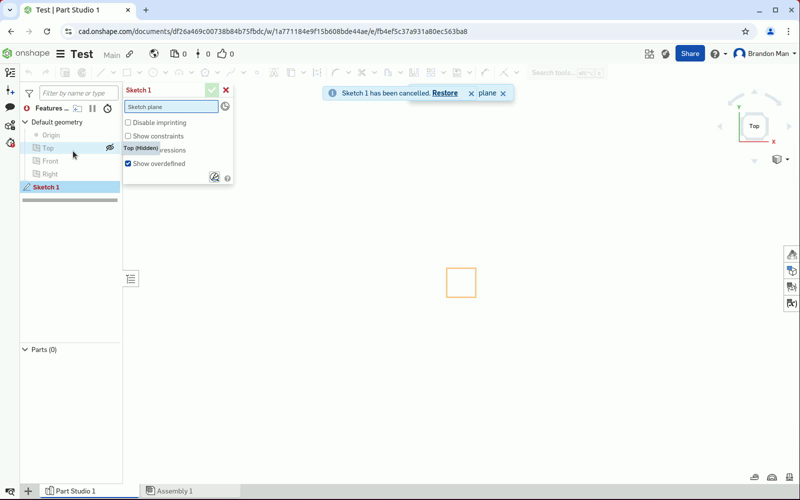
click(73, 150)
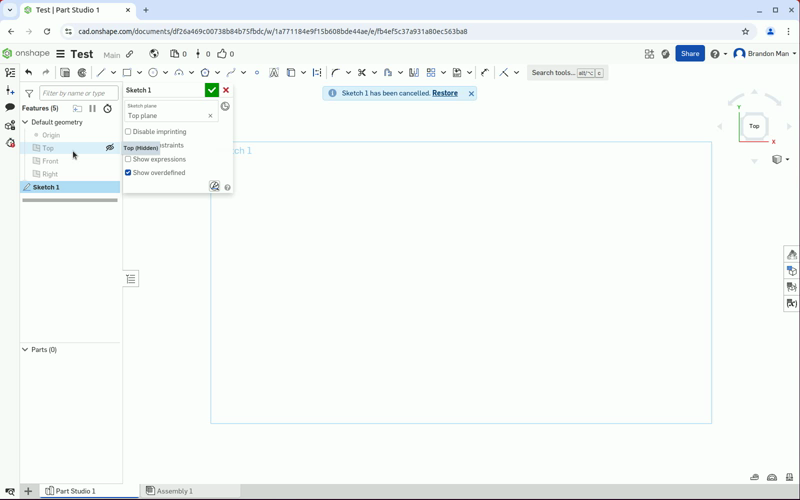
mouse_move(73, 352)
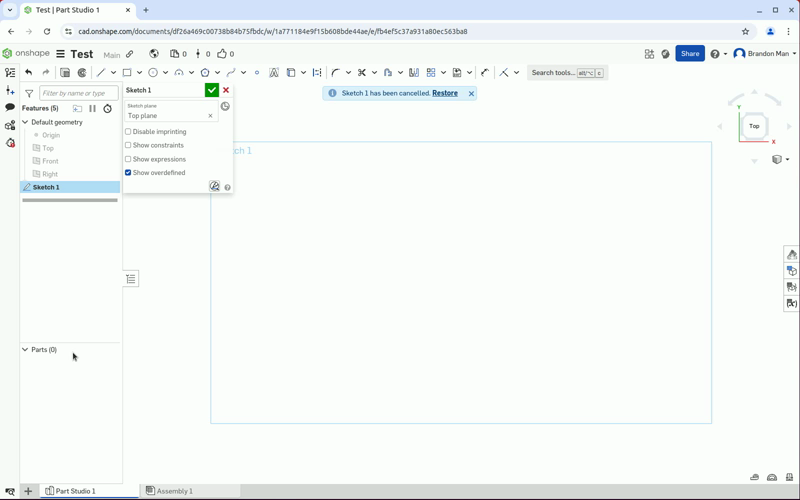
key(y)
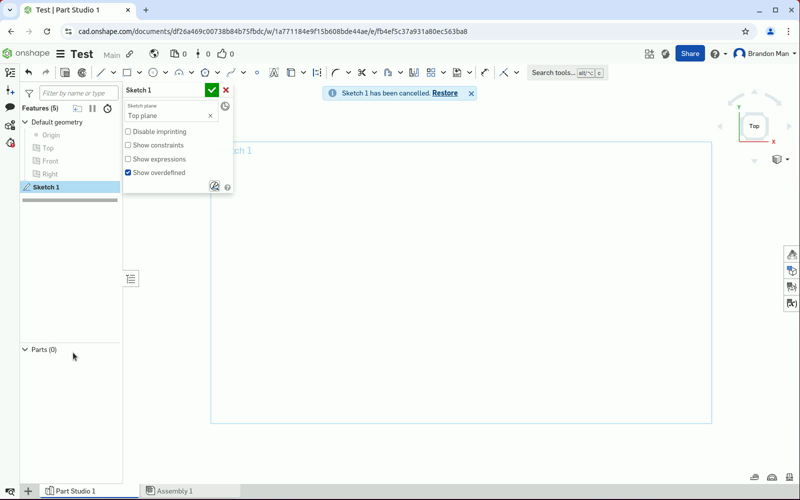
key(c)
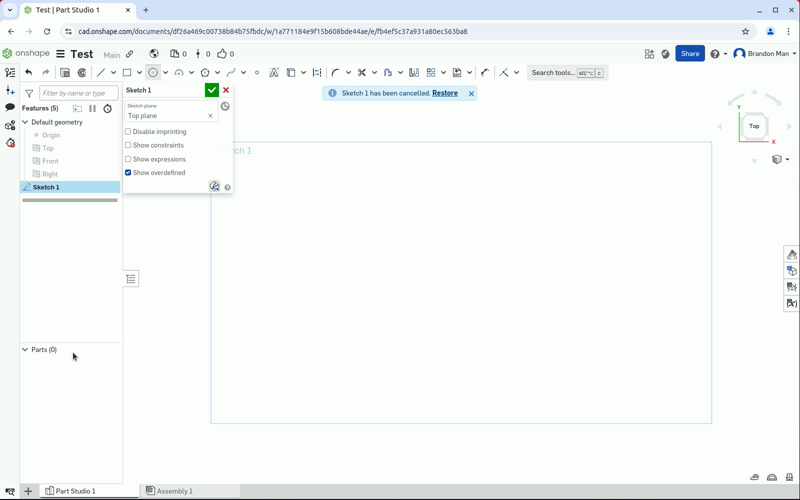
key_down(shift)
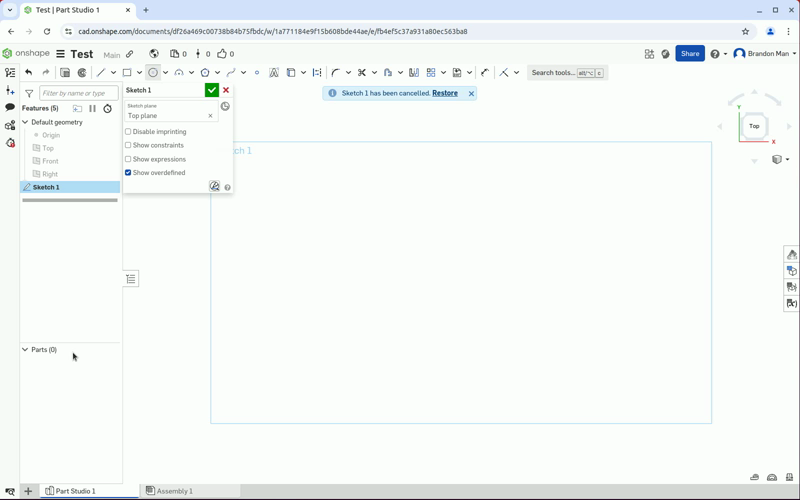
mouse_move(461, 282)
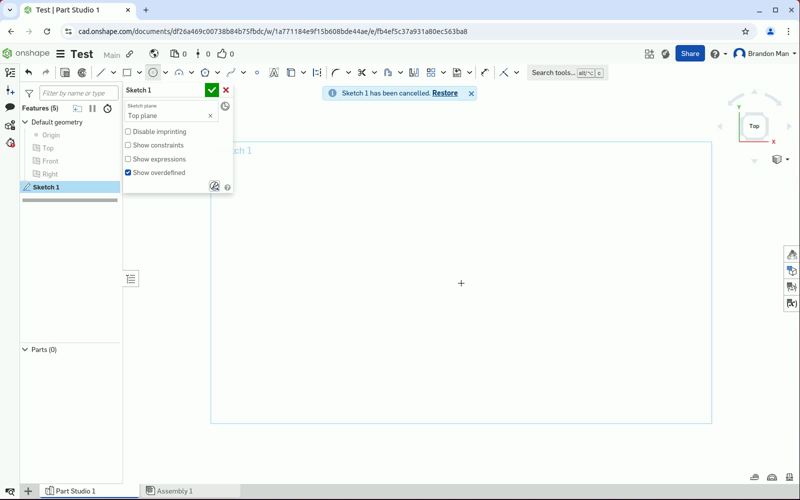
click(461, 282)
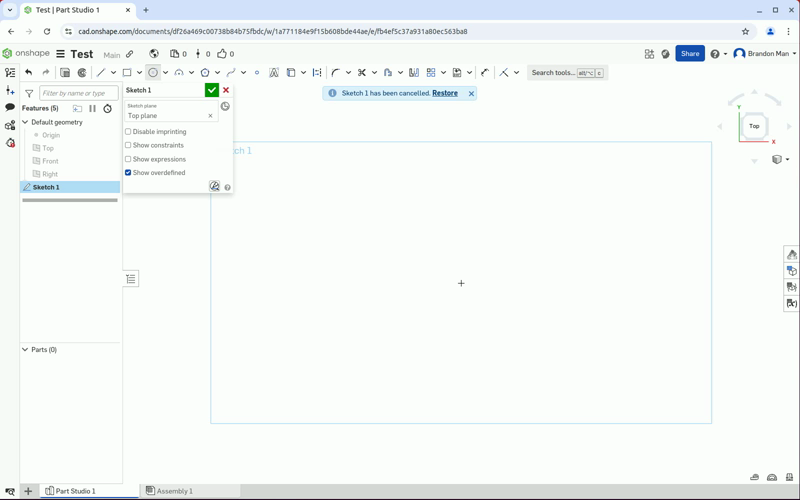
key_up(shift)
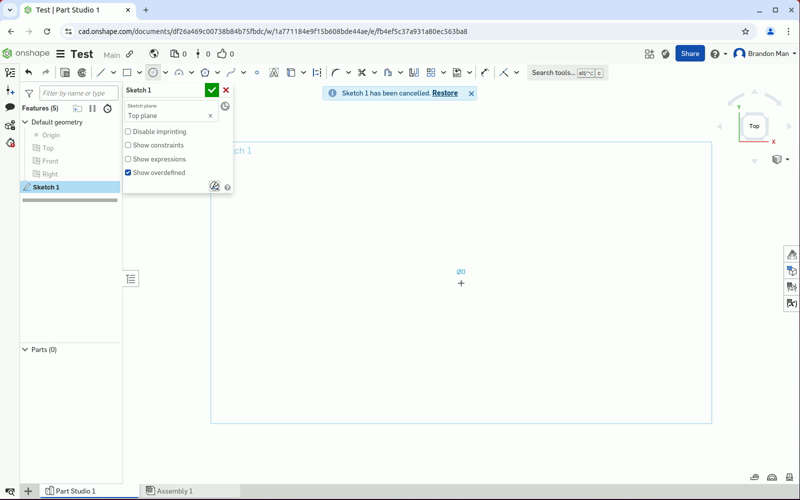
mouse_move(574, 282)
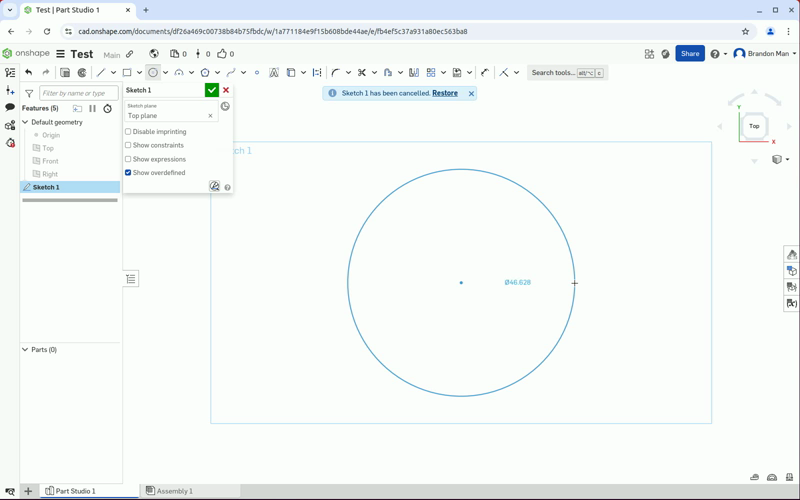
click(574, 282)
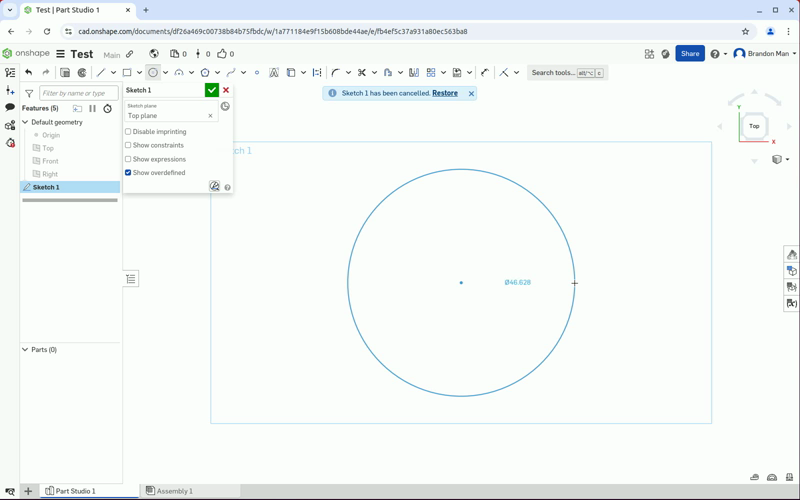
key(esc)
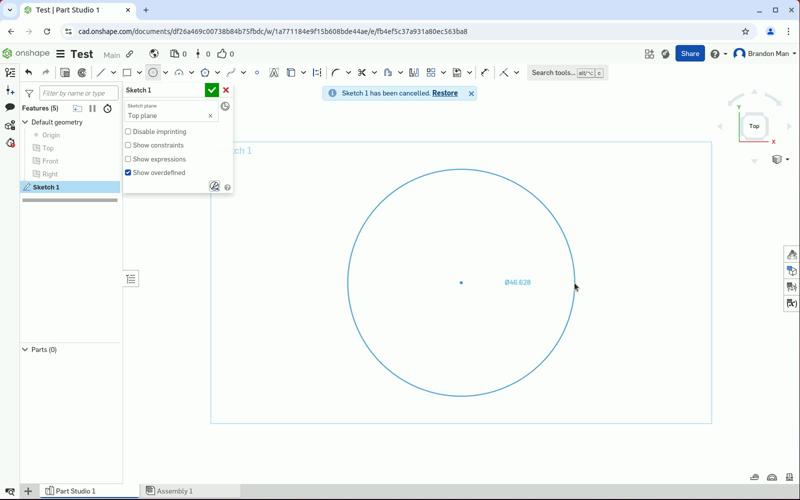
key(c)
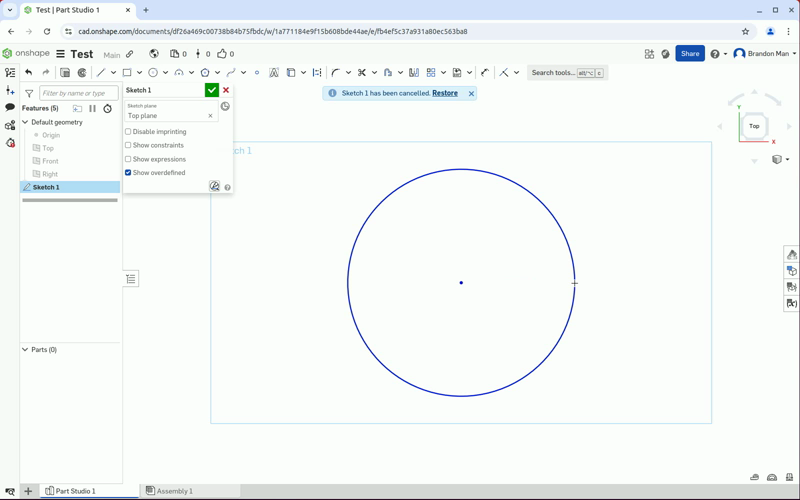
key_down(shift)
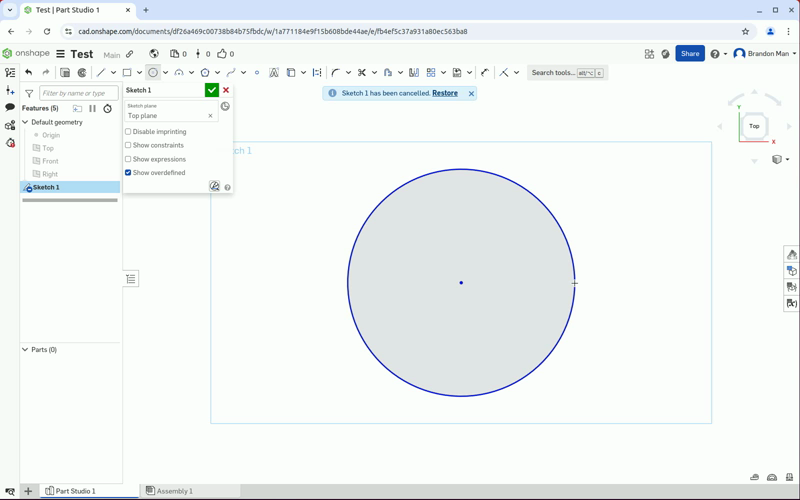
mouse_move(461, 282)
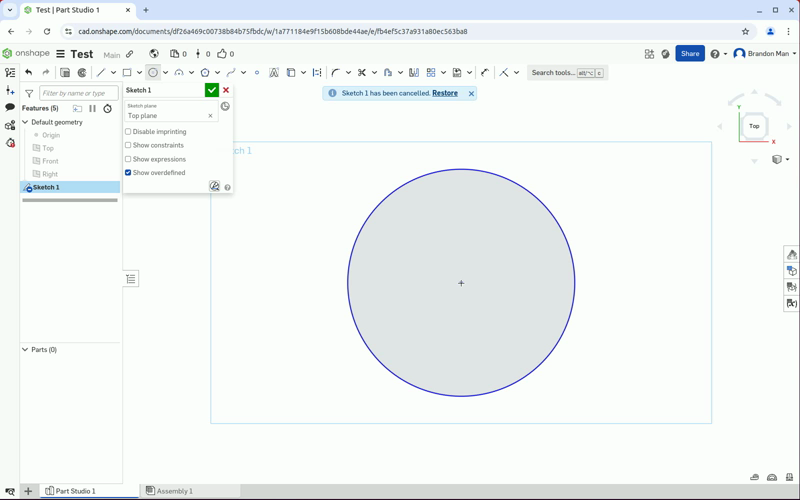
click(461, 282)
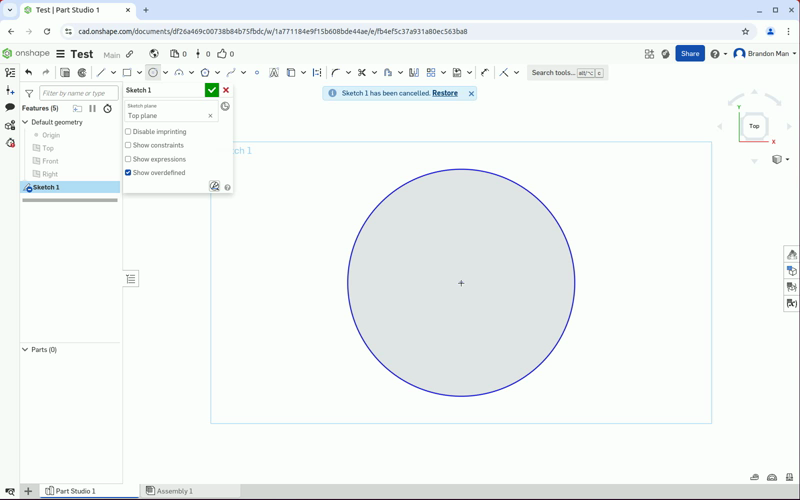
key_up(shift)
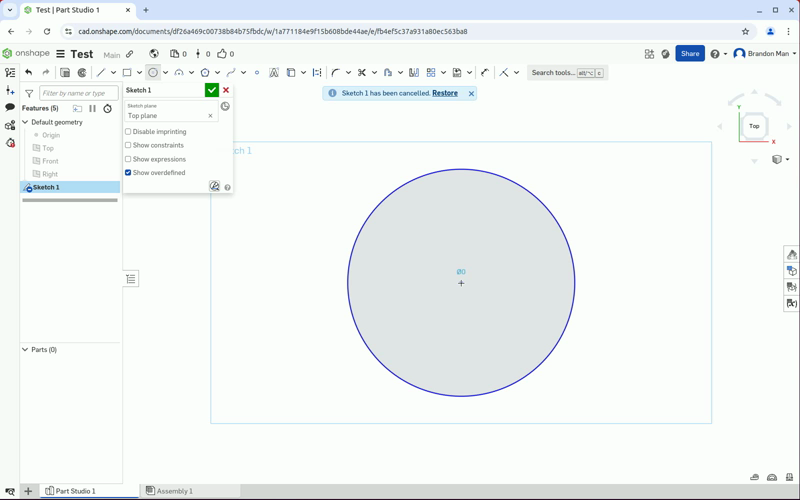
mouse_move(506, 282)
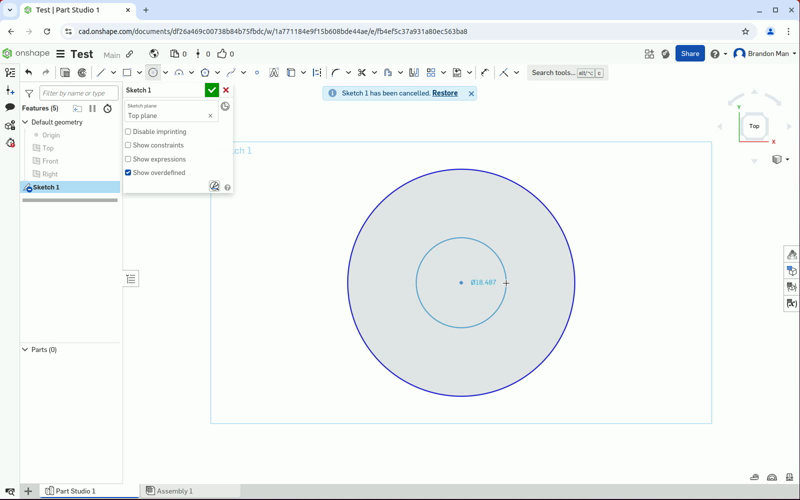
click(506, 282)
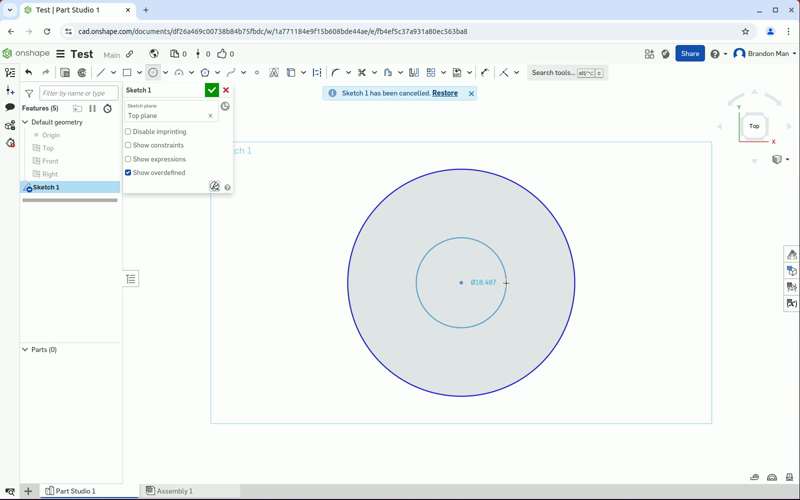
key(esc)
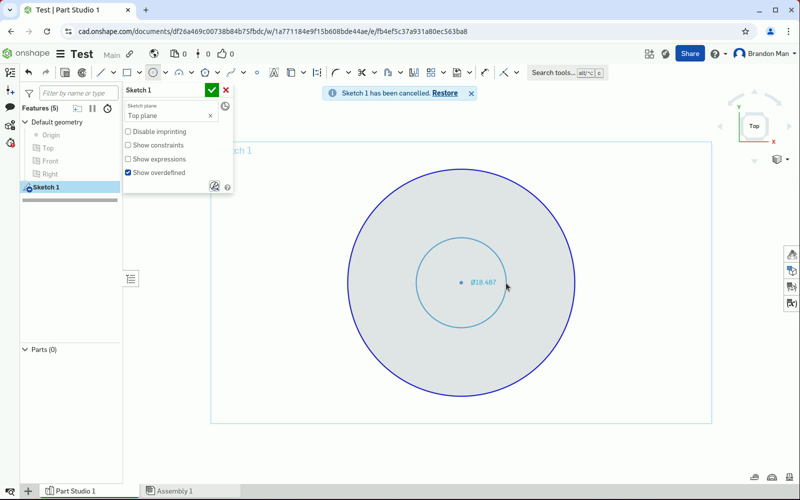
mouse_move(511, 236)
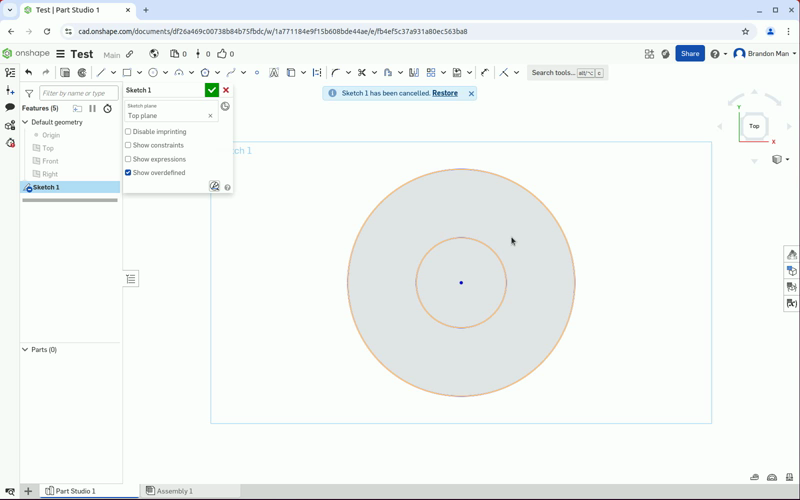
click(511, 236)
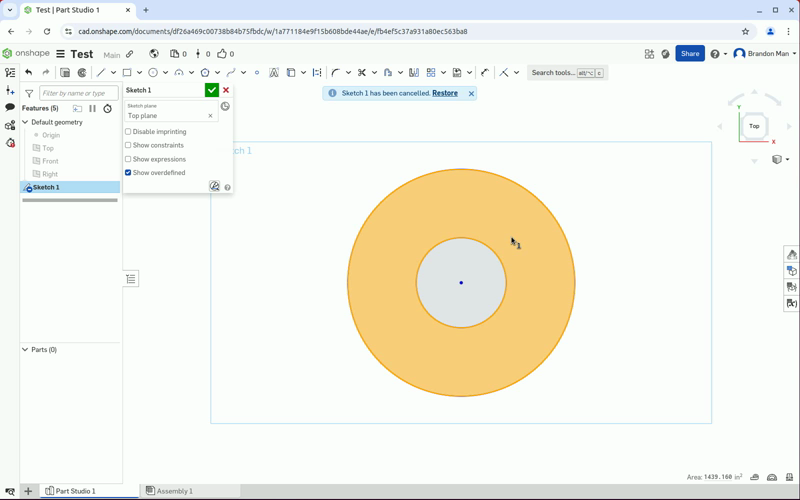
mouse_move(73, 352)
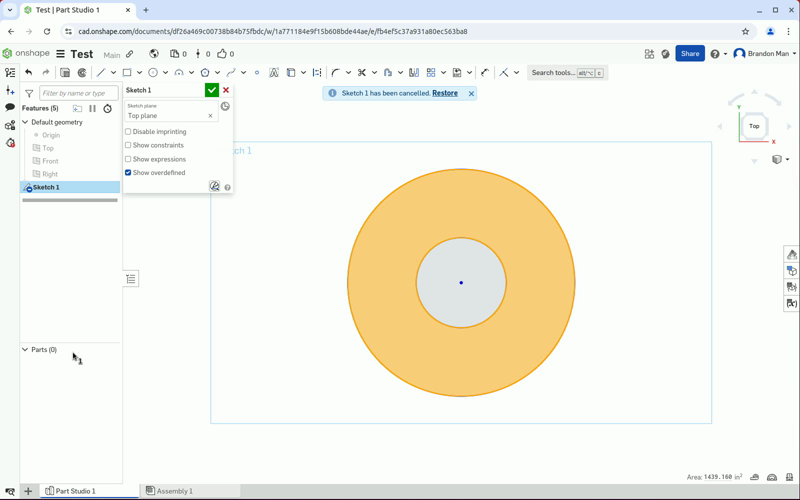
key(shift+y)
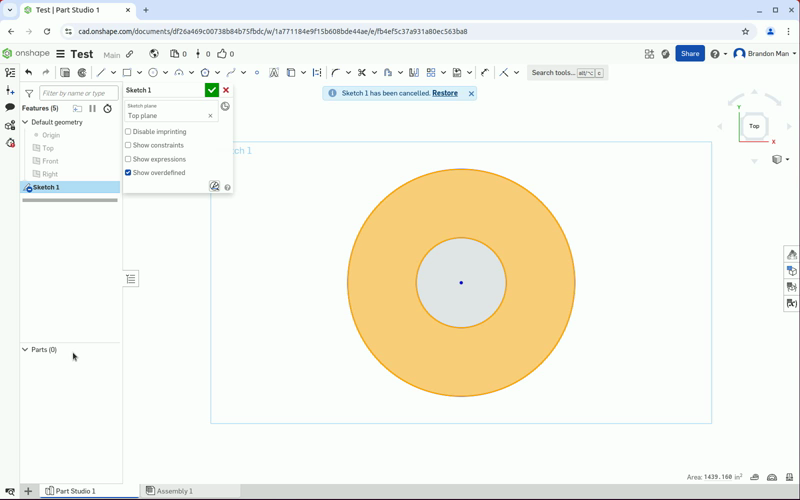
key(shift+e)
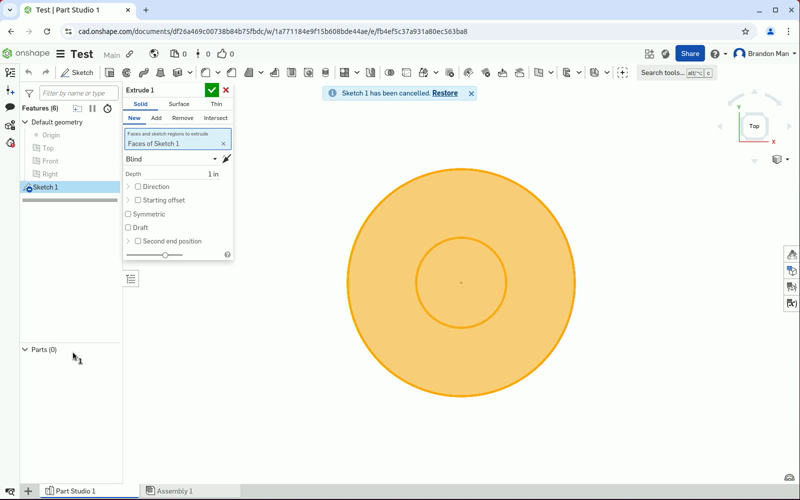
mouse_move(143, 106)
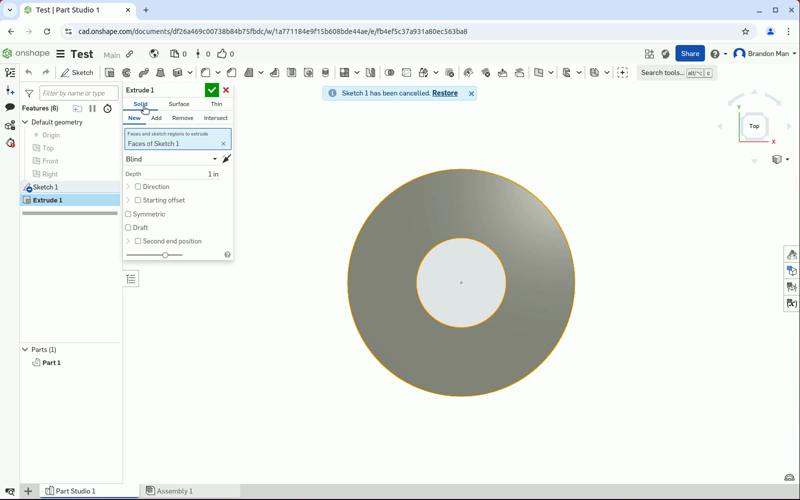
click(143, 106)
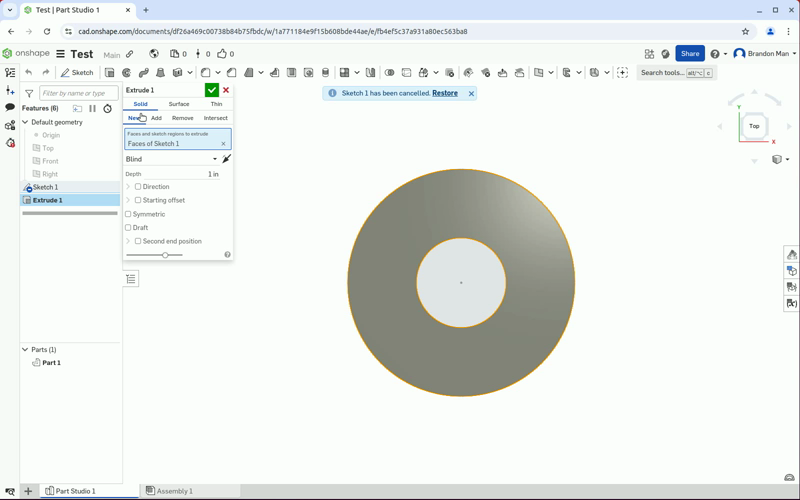
mouse_move(137, 120)
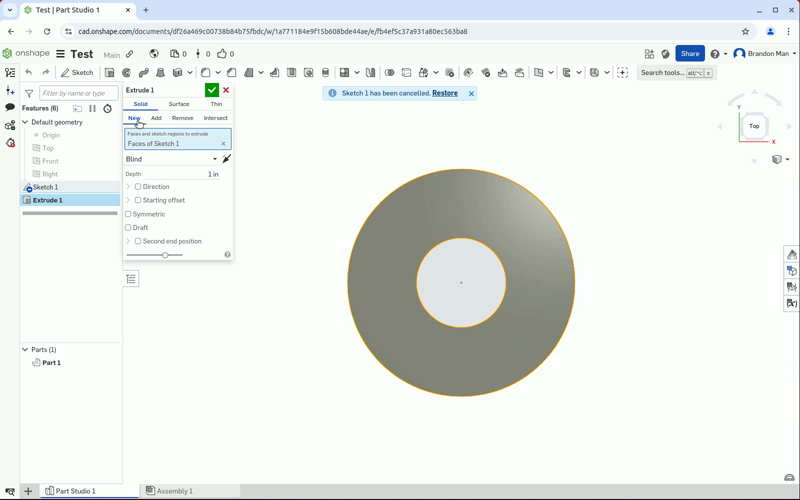
click(137, 120)
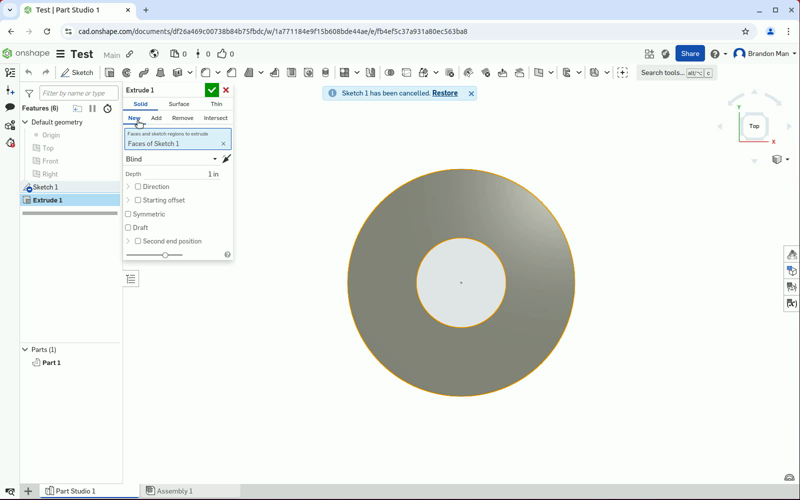
key(tab, 4)
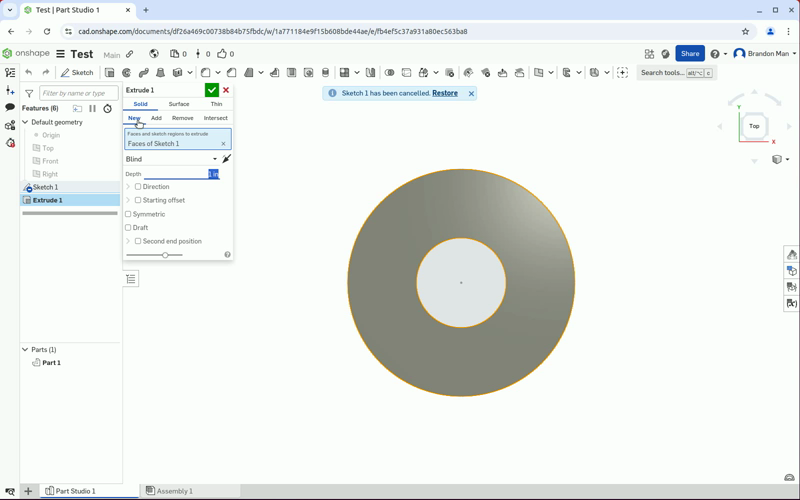
text(2.889)
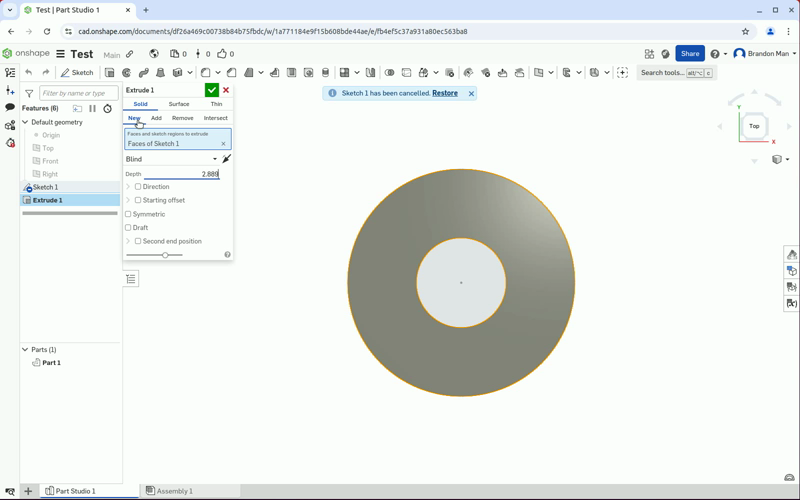
key(enter)
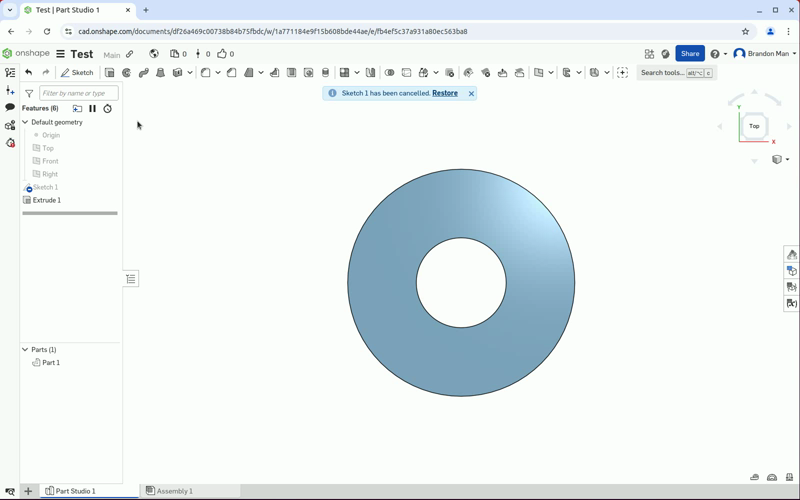
key(shift+h)
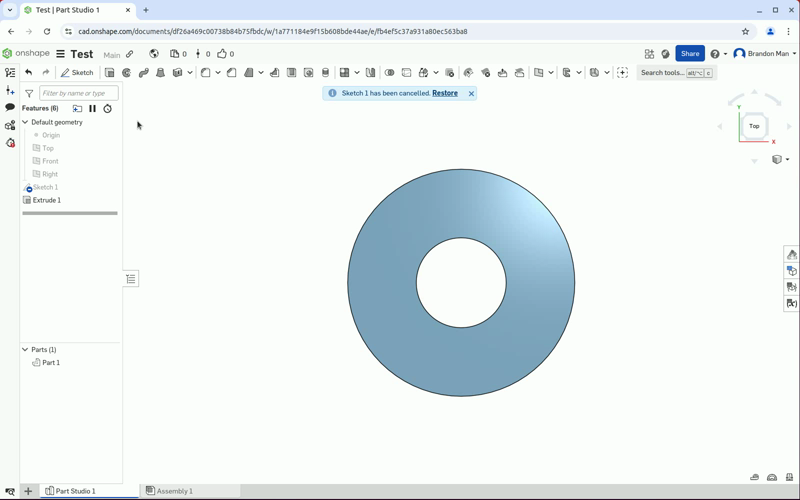
key(shift+h)
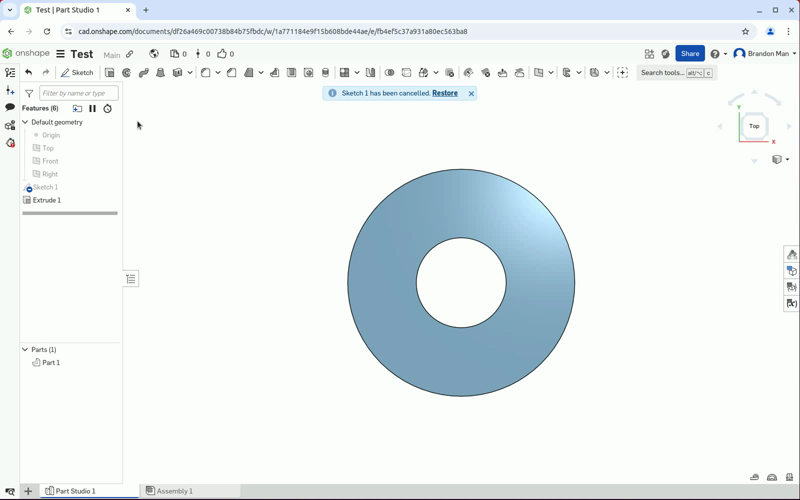
mouse_move(73, 189)
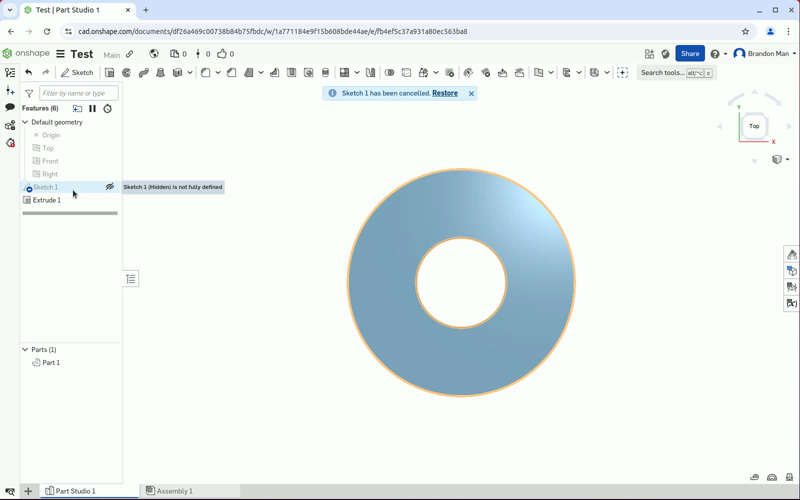
click(73, 189)
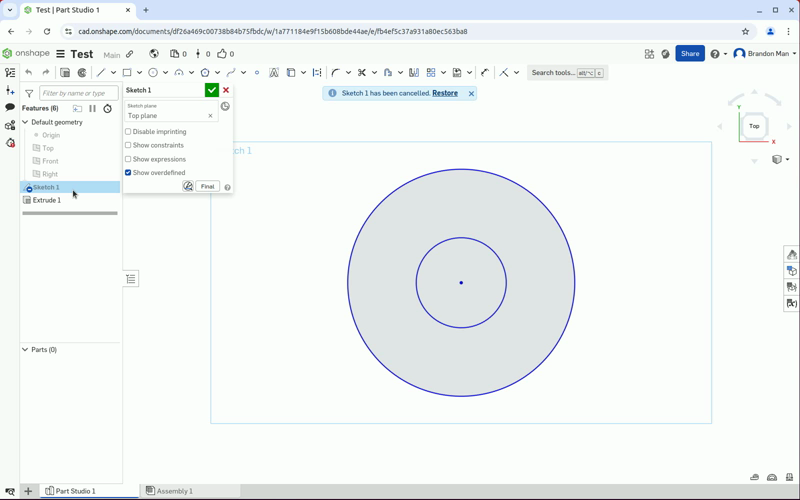
mouse_move(229, 92)
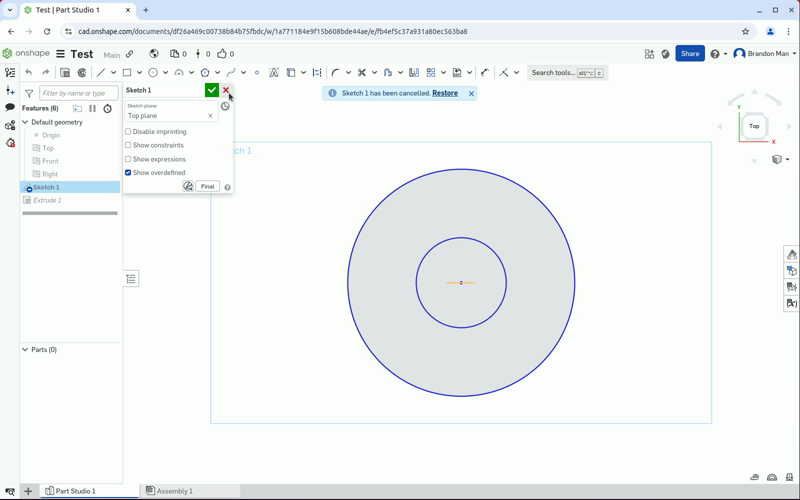
click(229, 92)
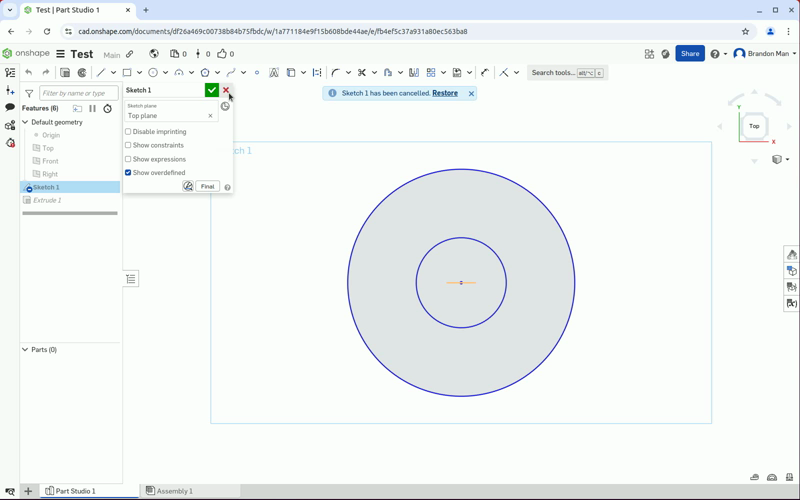
key(shift+s)
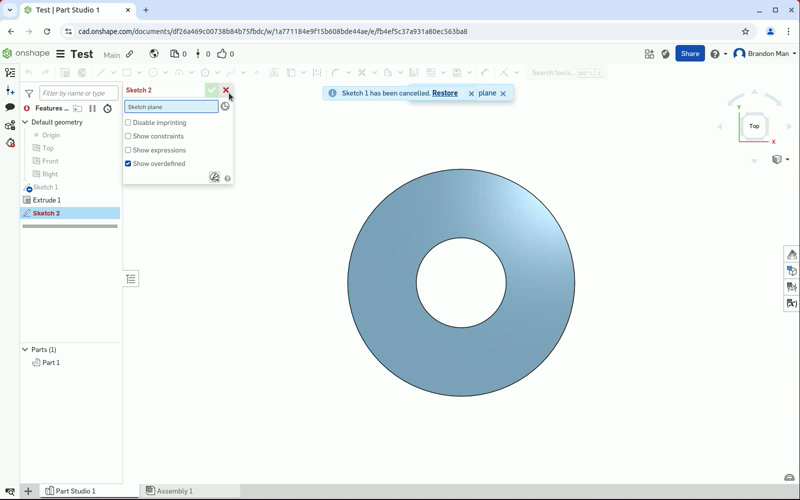
mouse_move(73, 150)
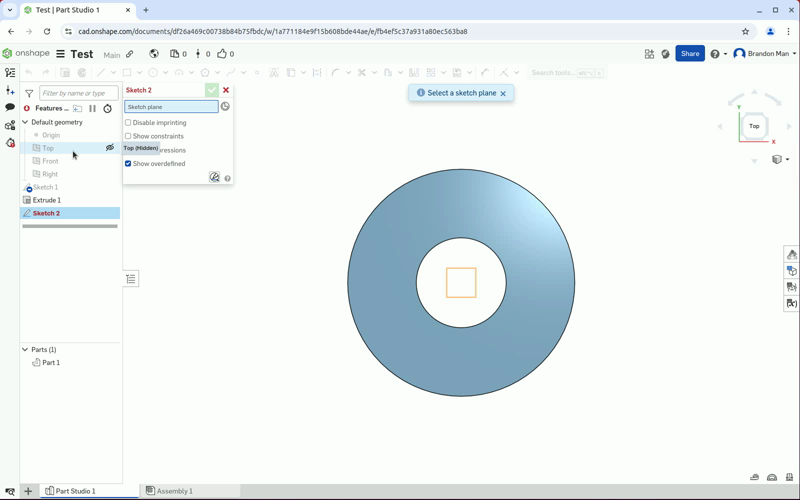
click(73, 150)
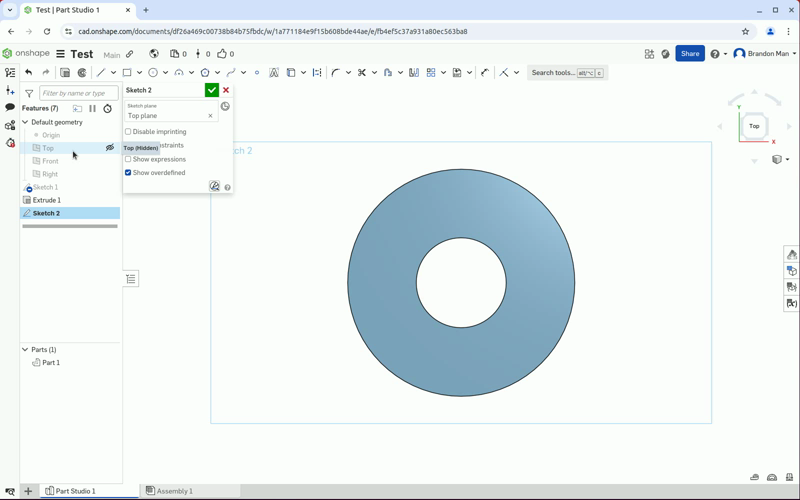
mouse_move(73, 352)
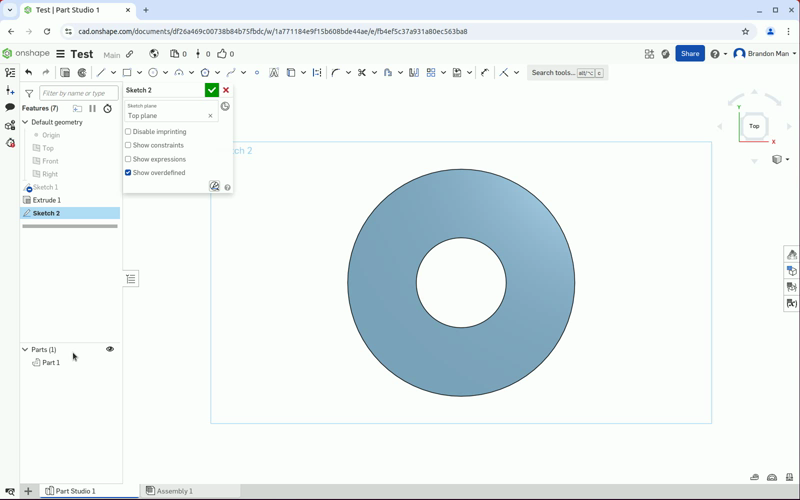
key(y)
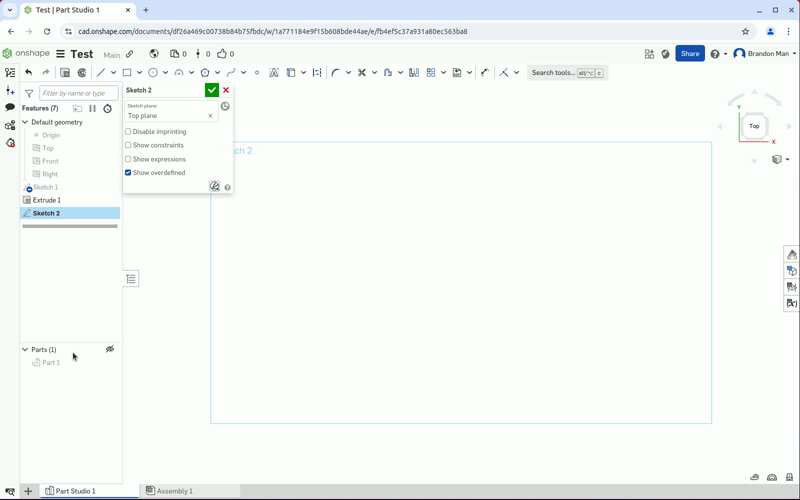
key(c)
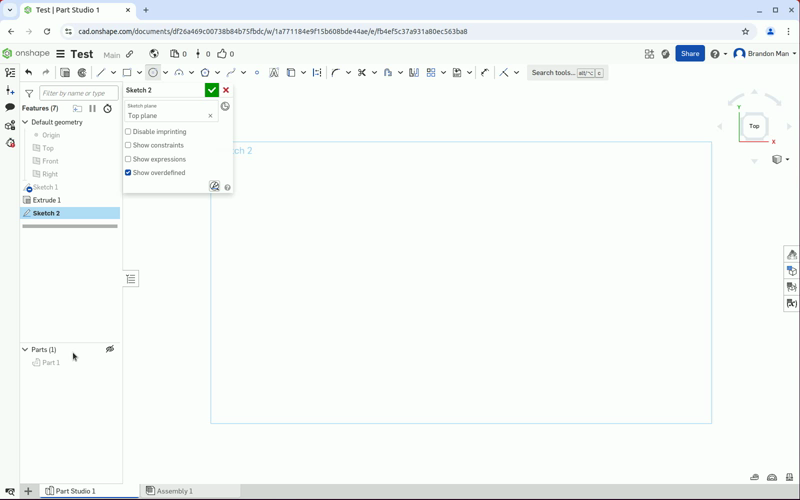
key_down(shift)
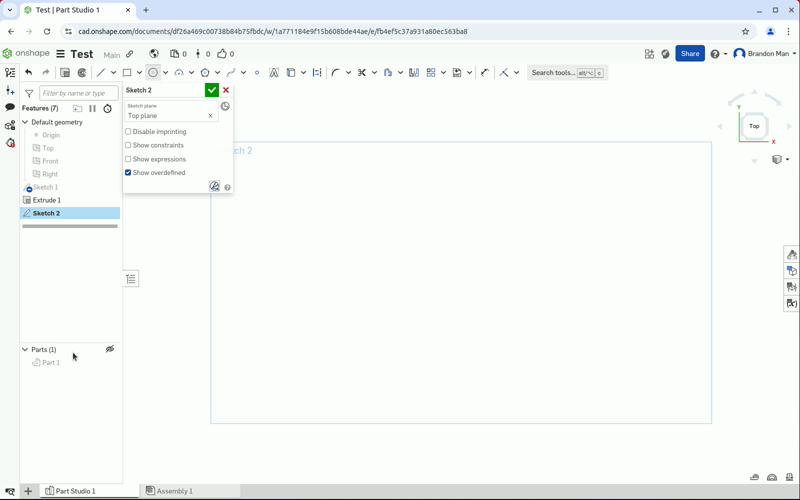
mouse_move(461, 282)
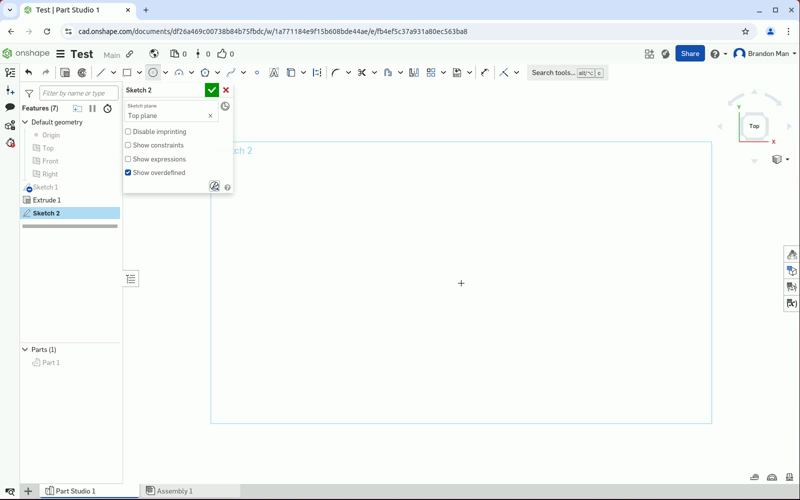
click(461, 282)
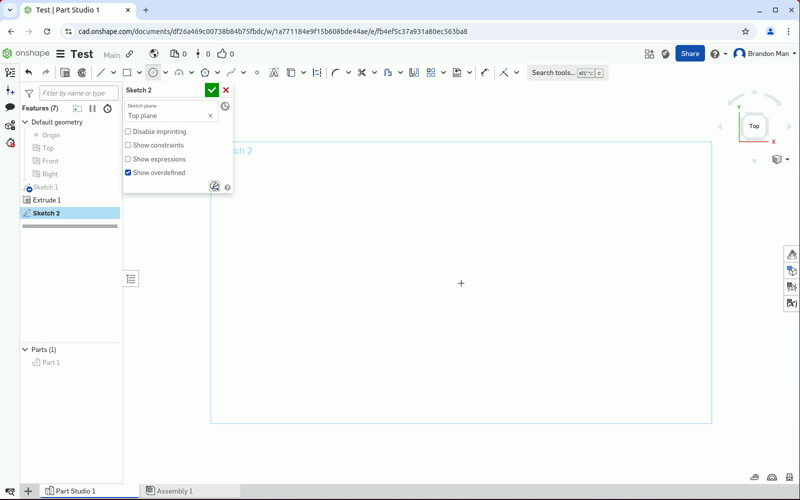
key_up(shift)
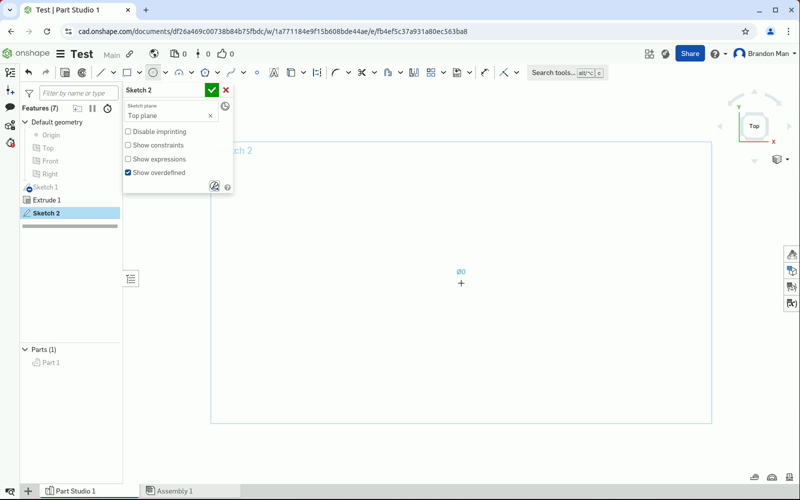
mouse_move(574, 282)
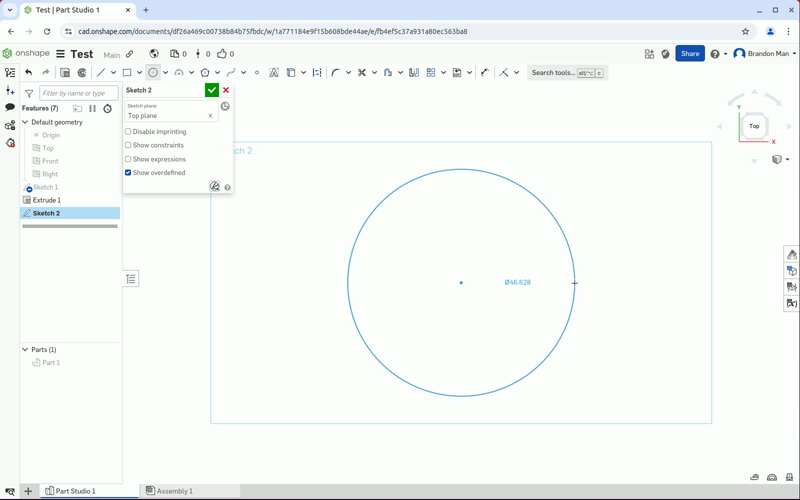
click(574, 282)
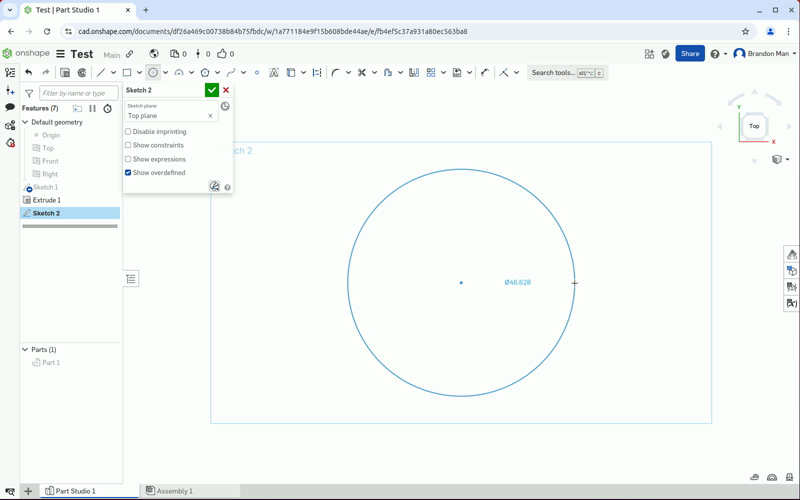
key(esc)
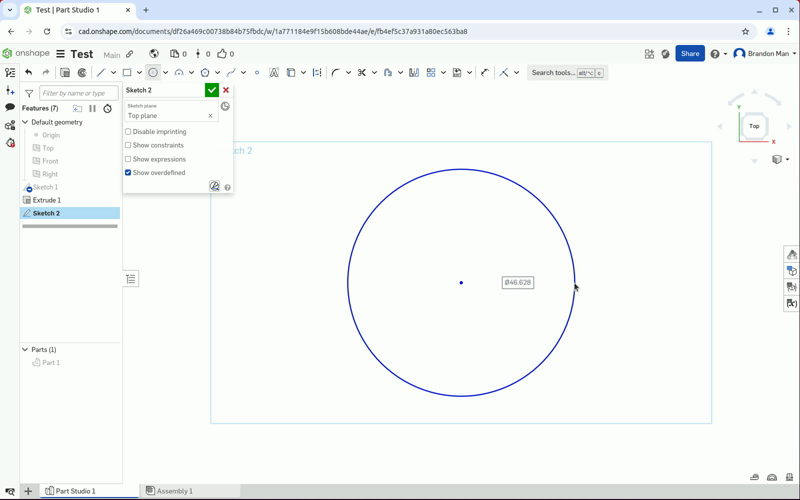
key(c)
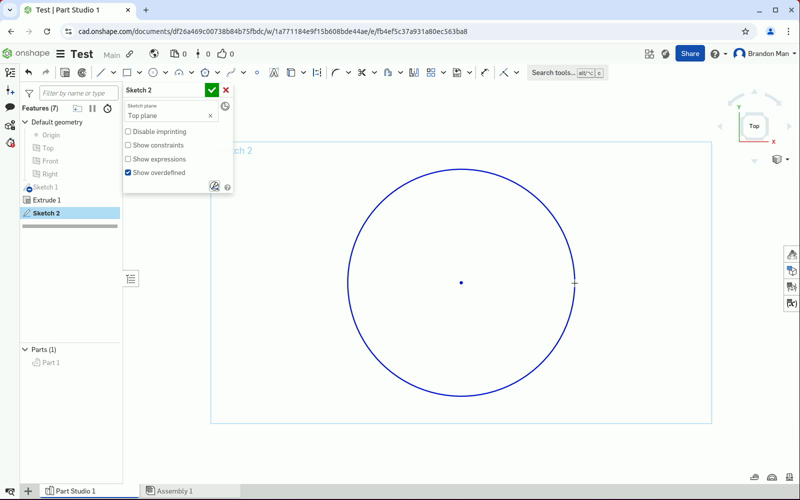
key_down(shift)
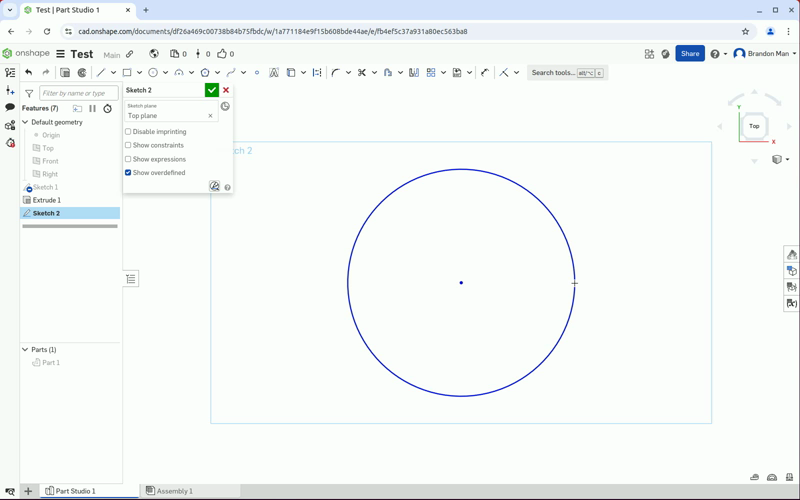
mouse_move(461, 282)
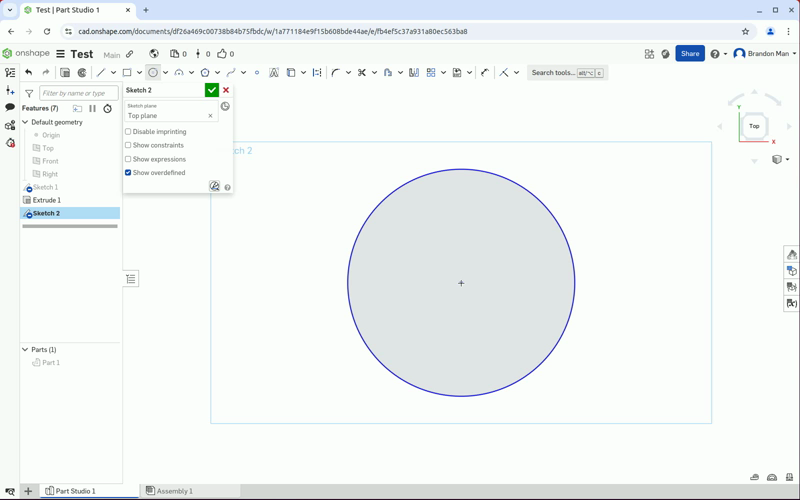
click(461, 282)
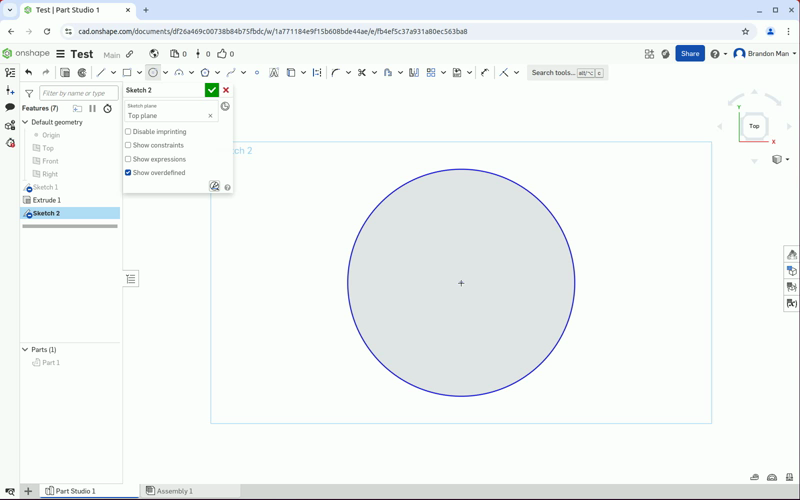
key_up(shift)
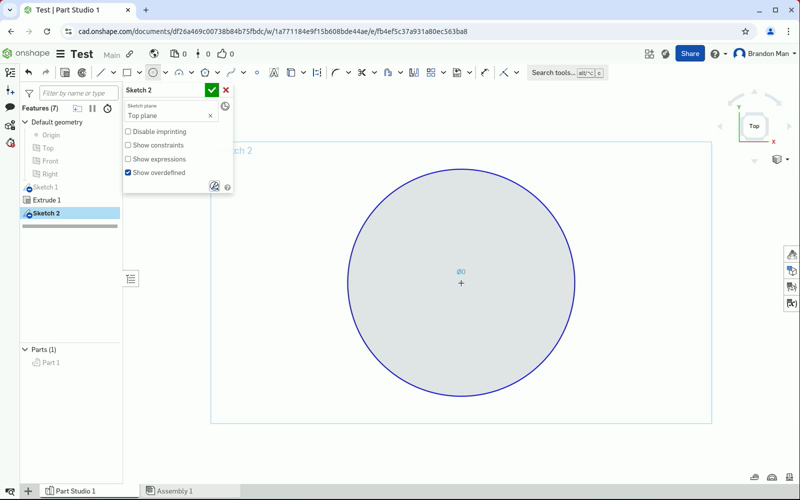
mouse_move(506, 282)
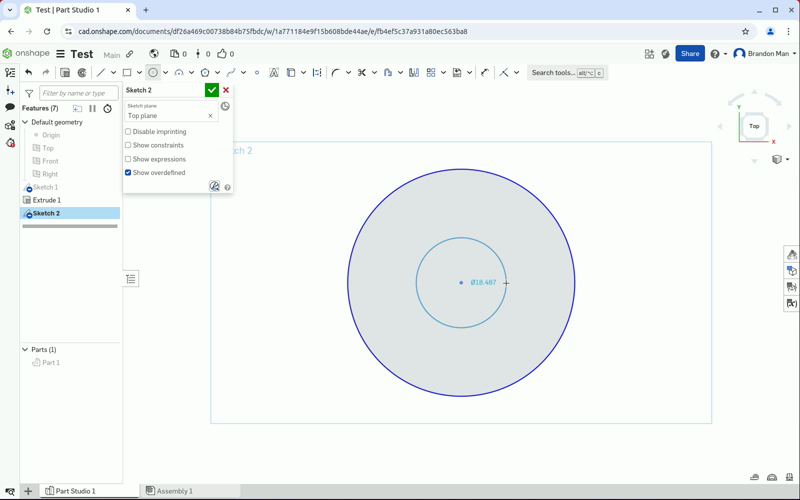
click(506, 282)
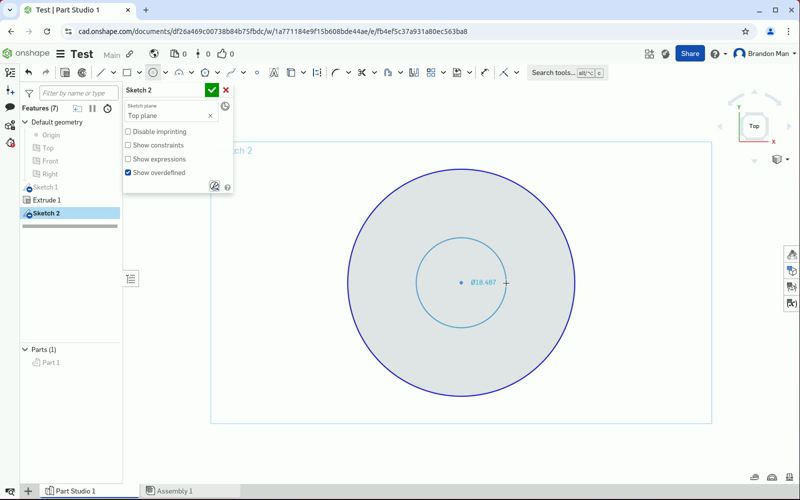
key(esc)
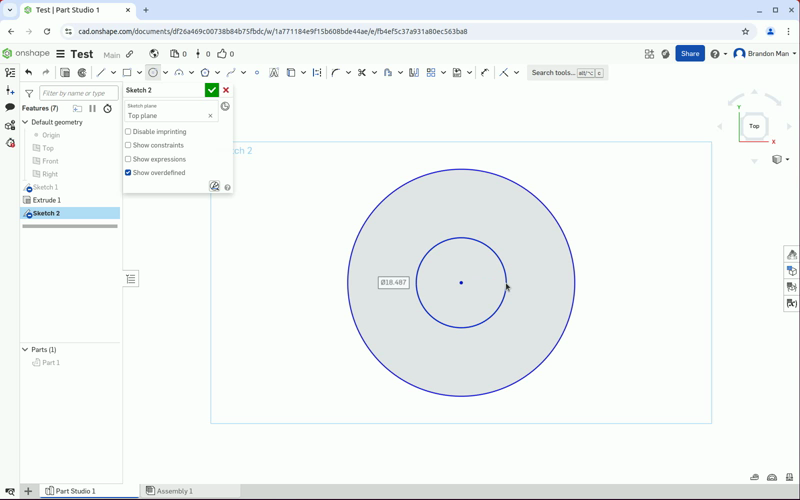
mouse_move(458, 204)
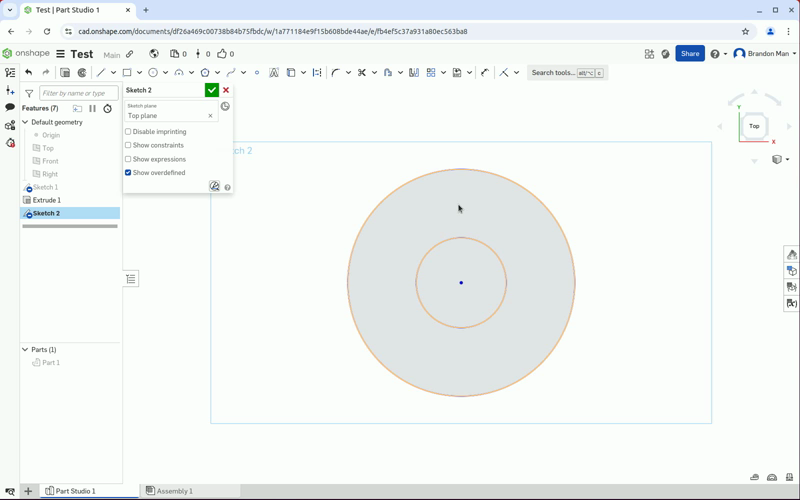
click(458, 204)
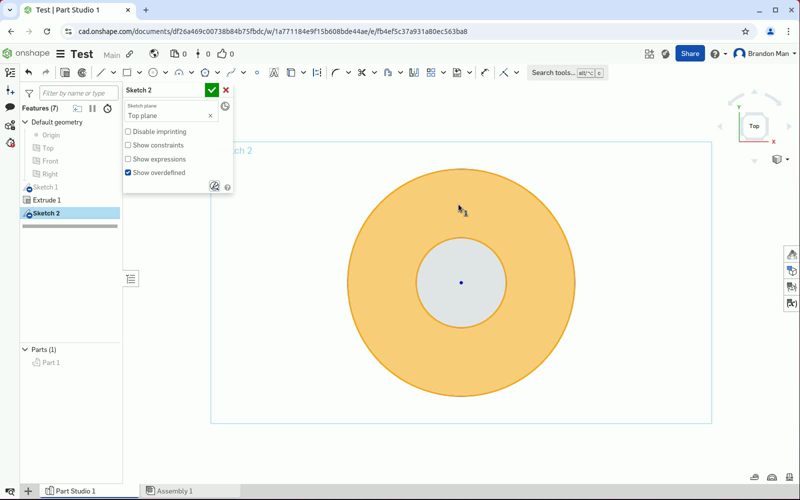
mouse_move(73, 352)
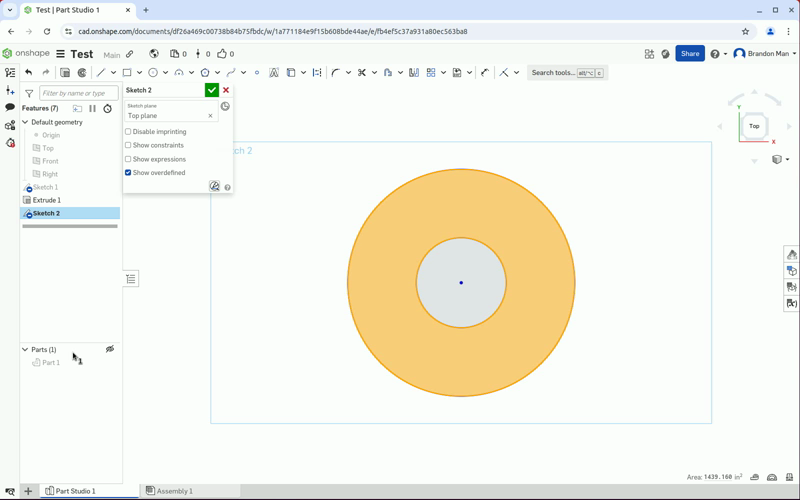
key(shift+y)
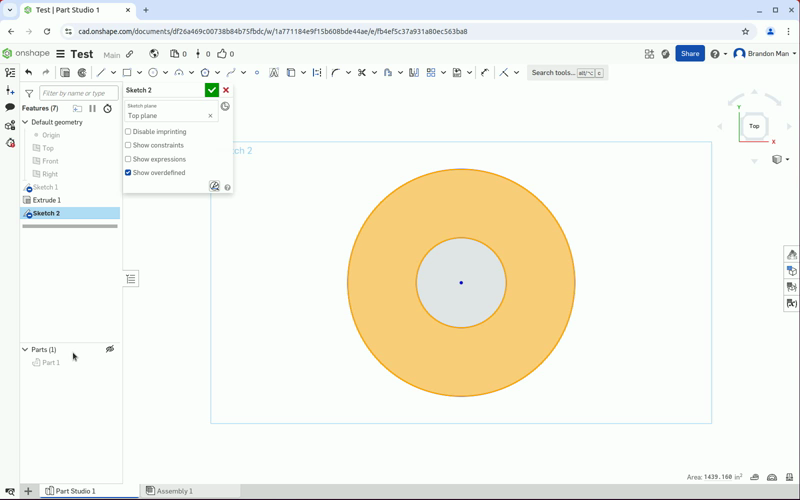
key(shift+e)
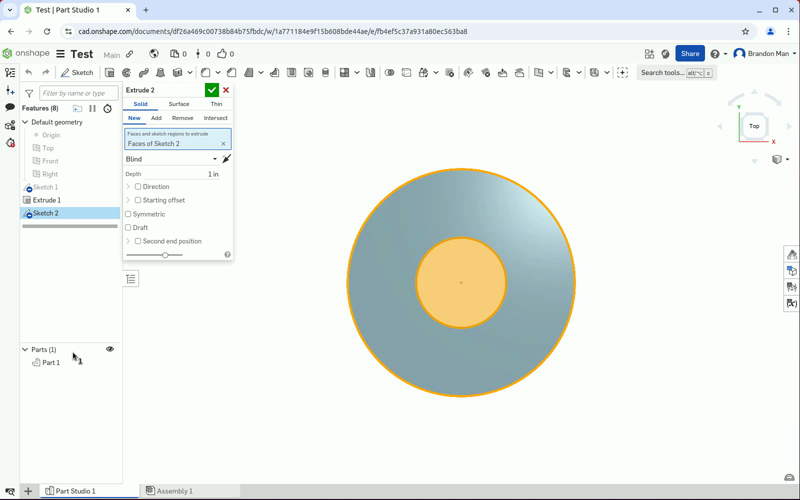
mouse_move(143, 106)
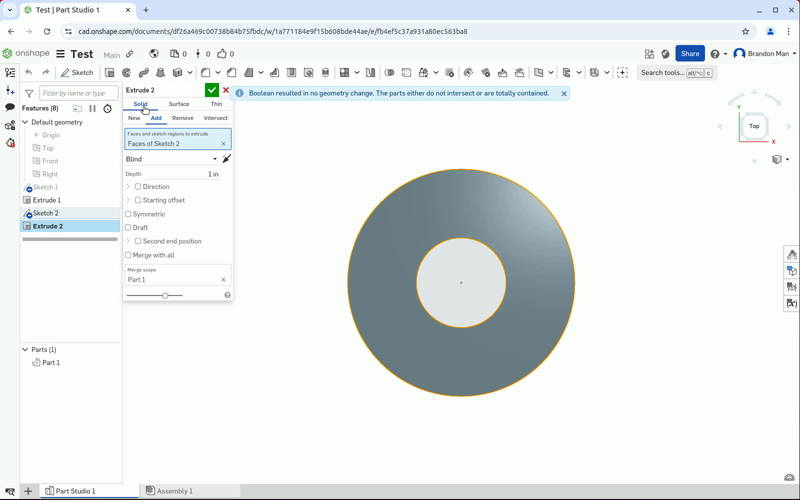
click(143, 106)
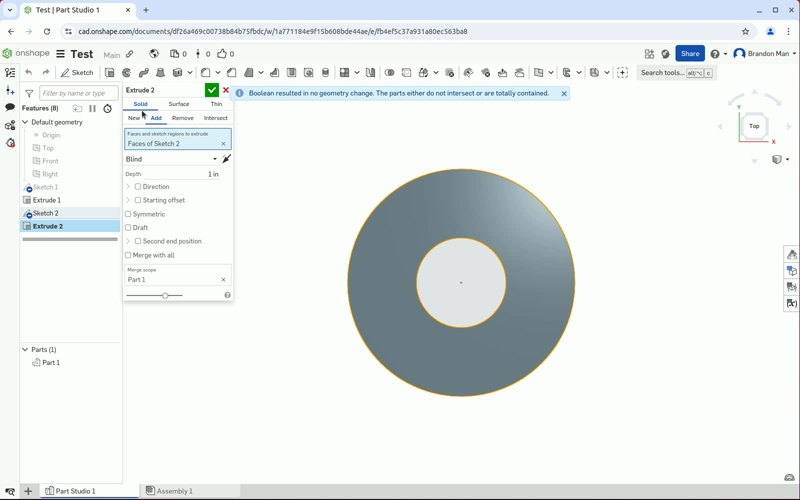
mouse_move(137, 120)
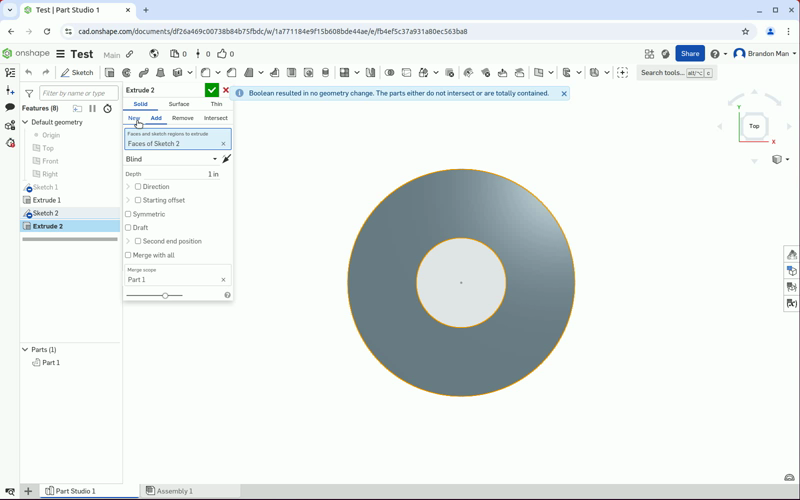
click(137, 120)
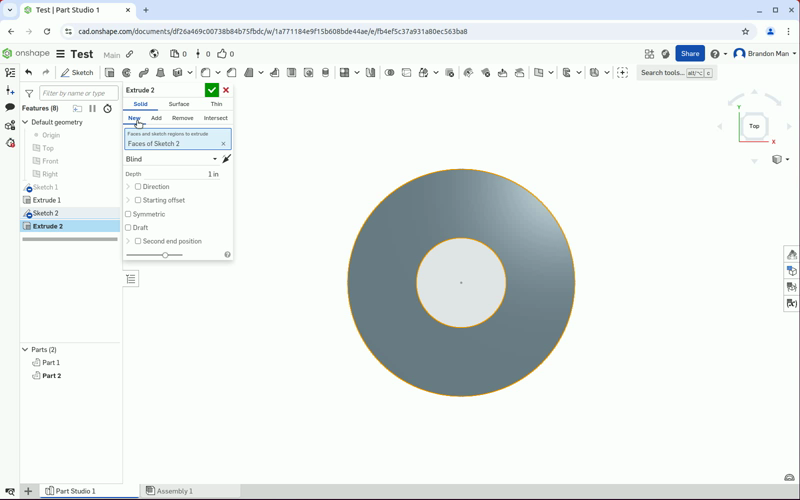
key(tab, 4)
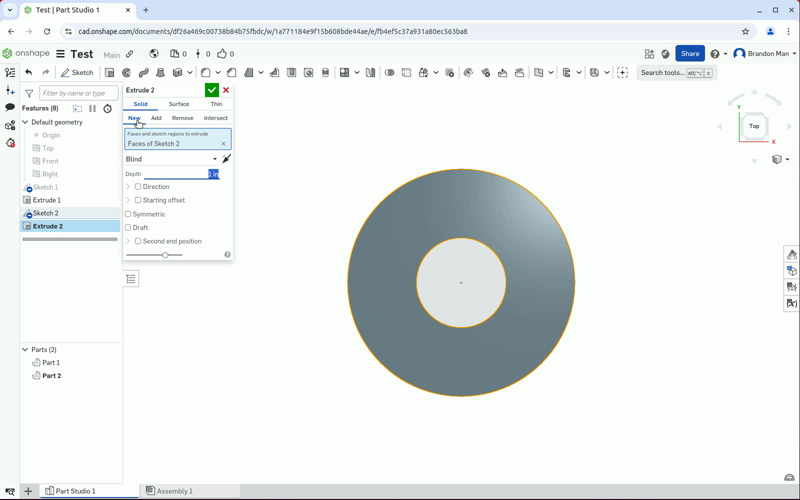
text(2.889)
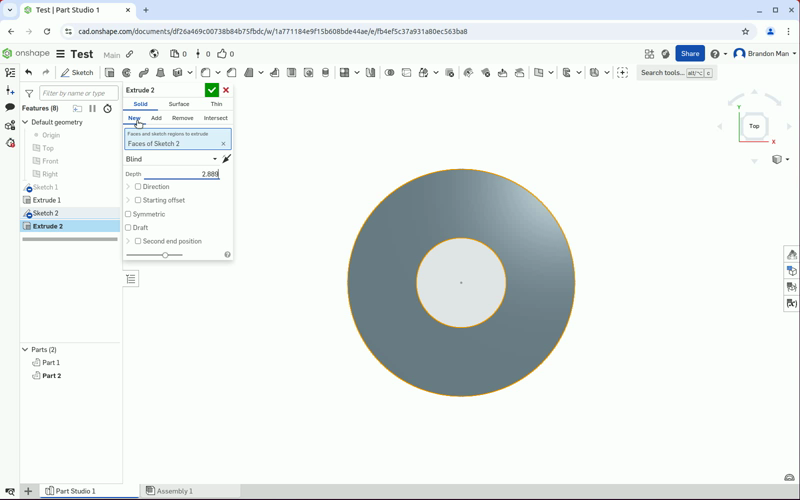
key(enter)
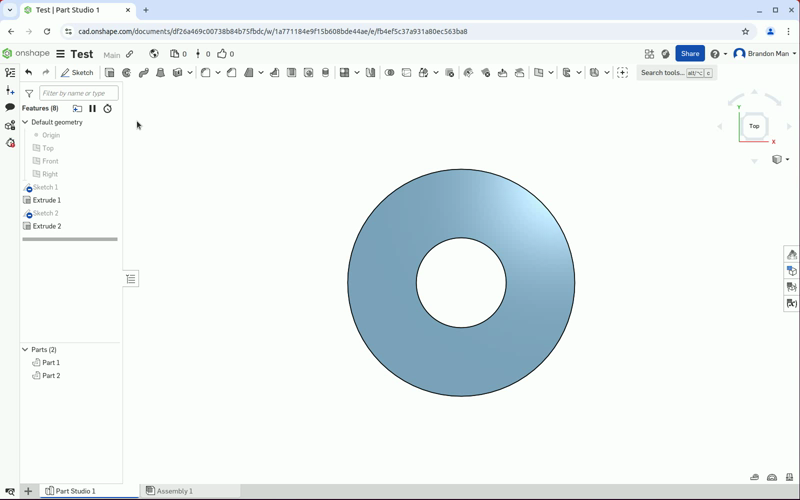
key(shift+h)
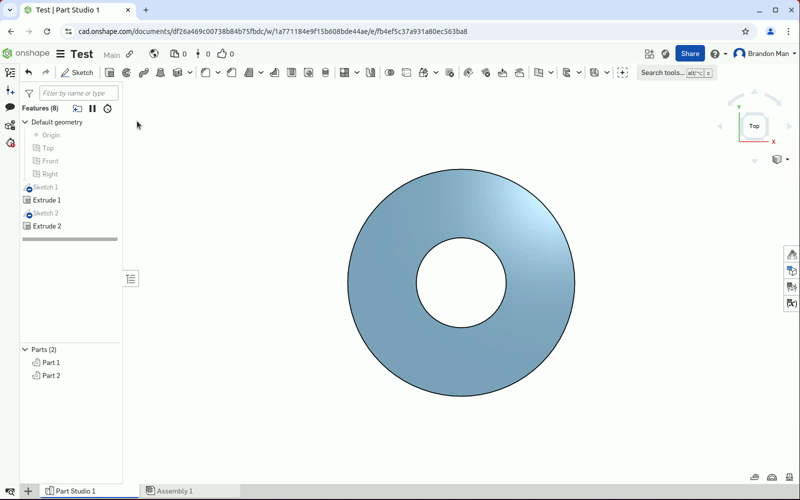
key(shift+h)
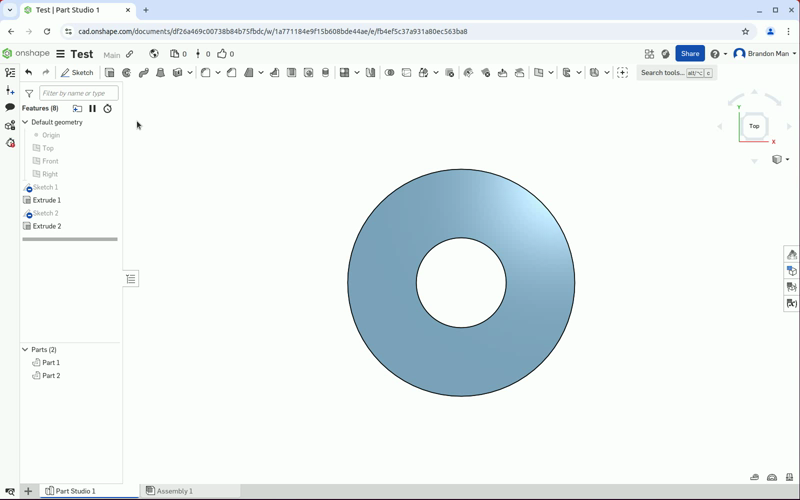
mouse_move(73, 189)
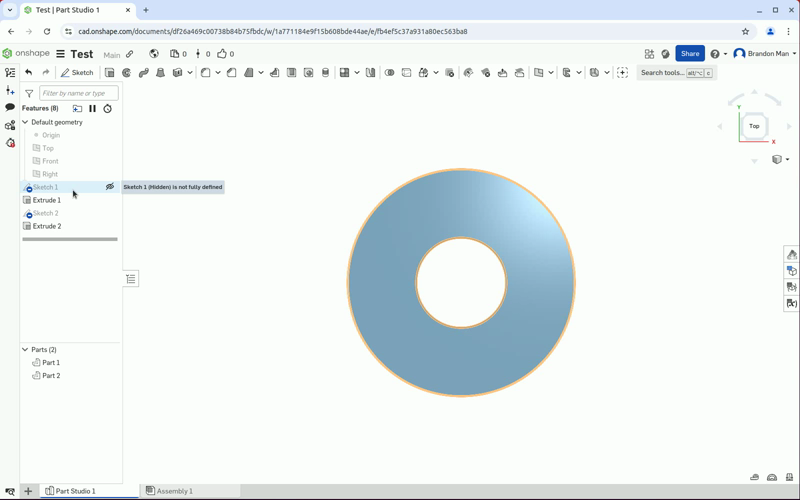
click(73, 189)
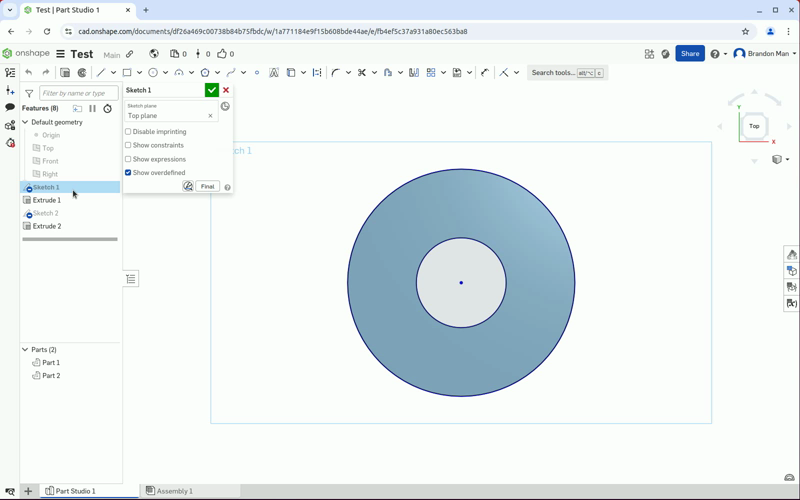
mouse_move(229, 92)
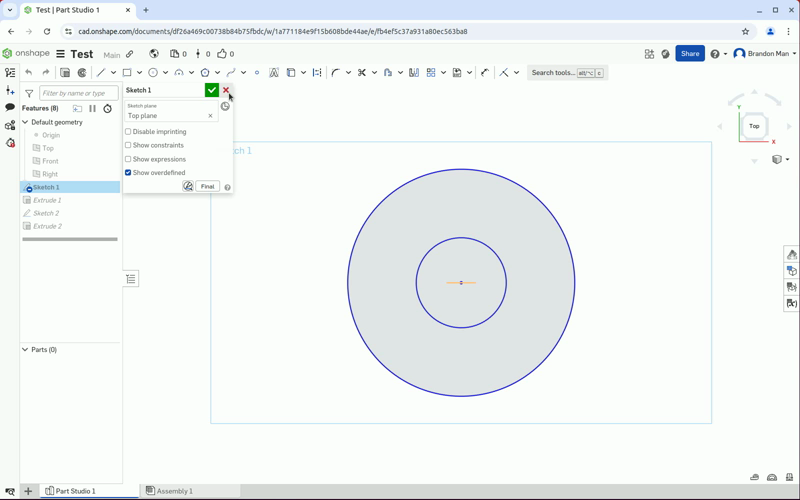
click(229, 92)
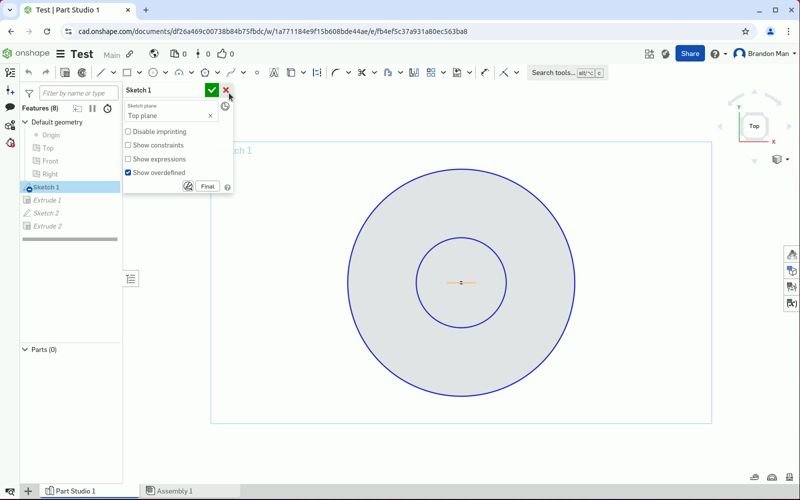
key(shift+s)
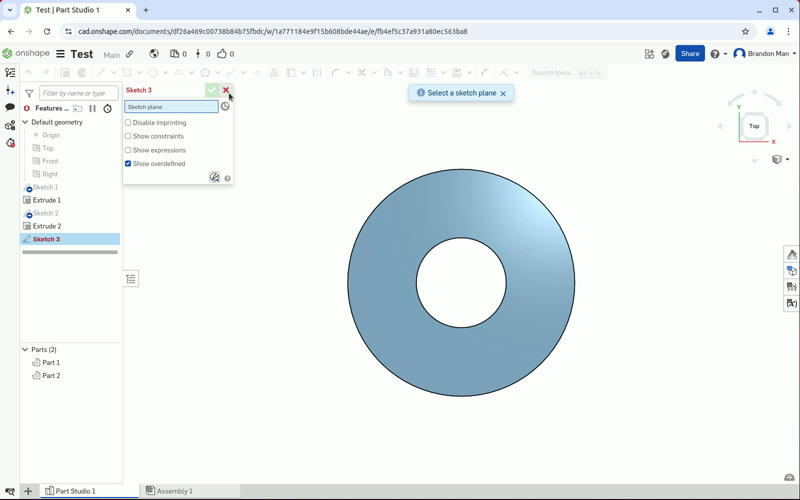
mouse_move(73, 150)
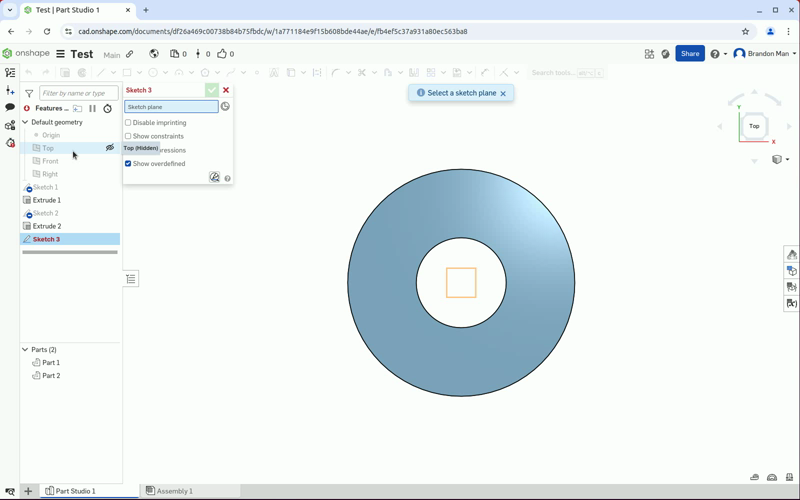
click(73, 150)
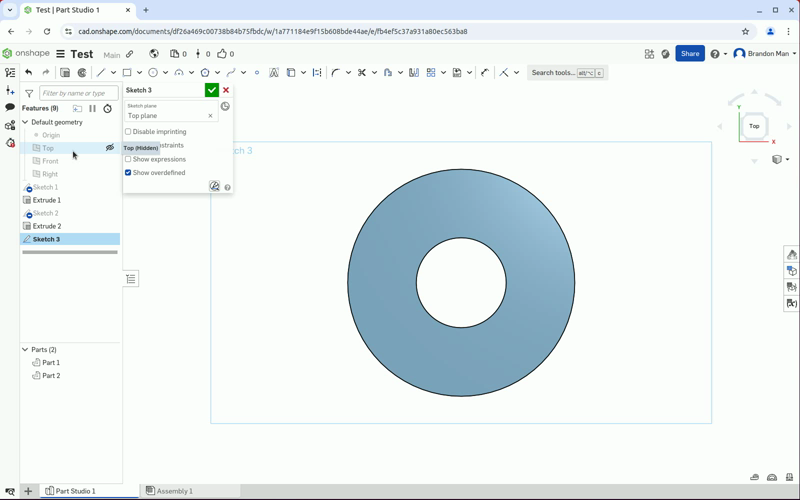
mouse_move(73, 352)
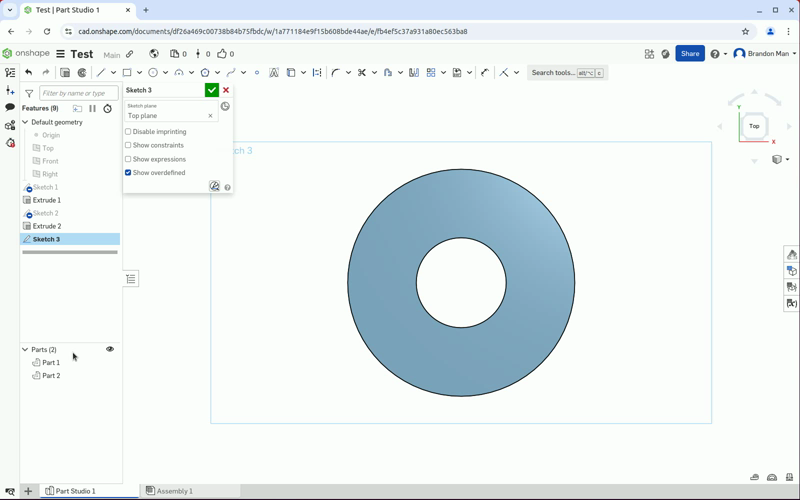
key(y)
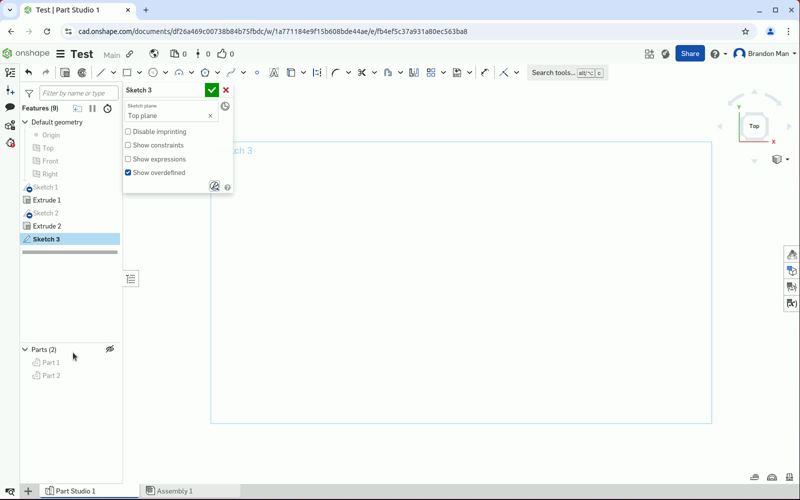
key(c)
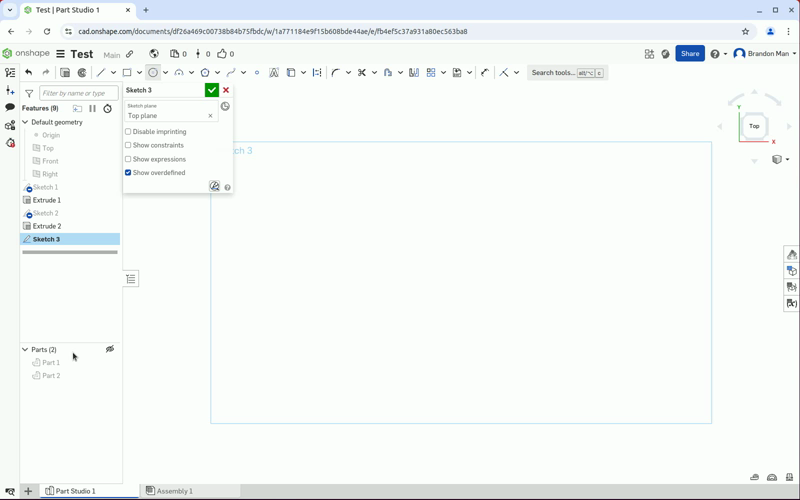
key_down(shift)
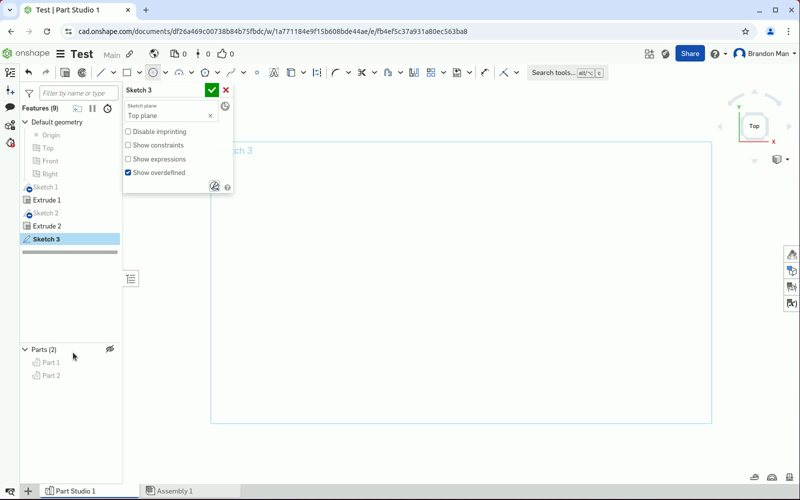
mouse_move(461, 282)
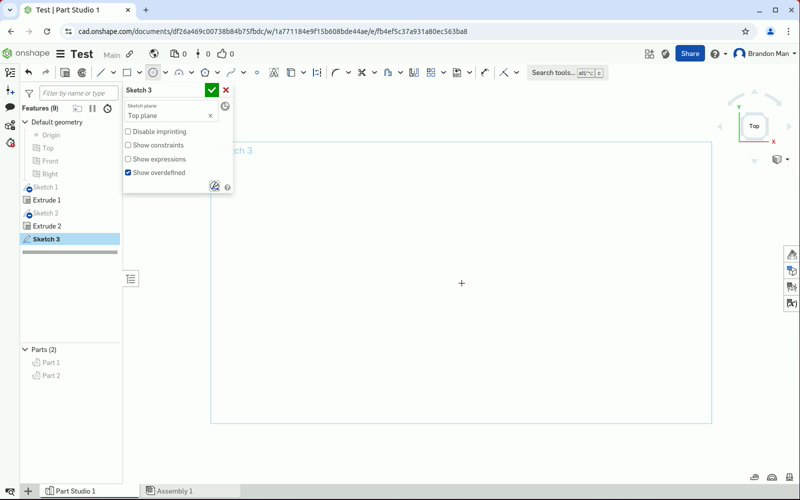
click(461, 282)
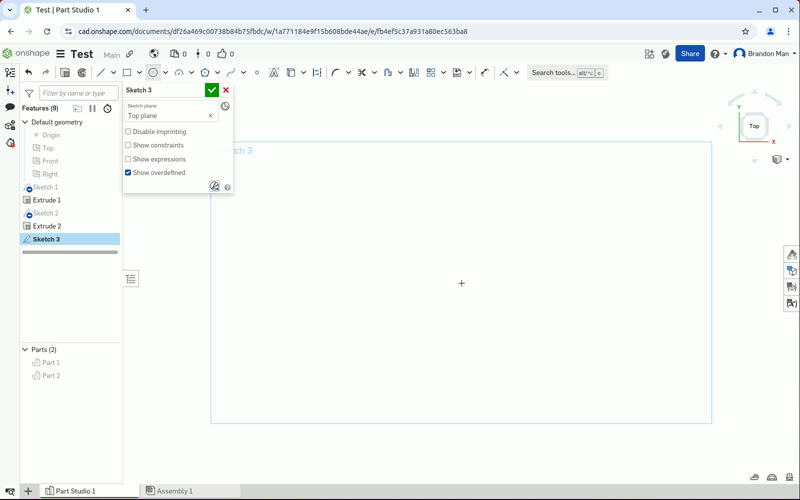
key_up(shift)
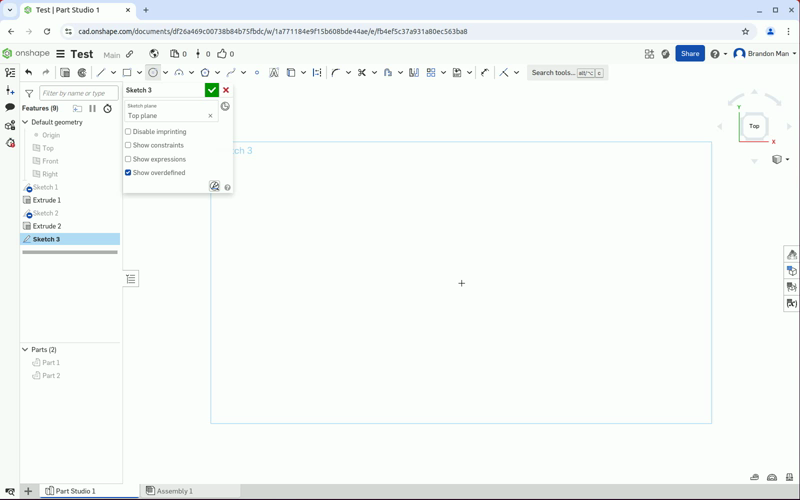
mouse_move(507, 282)
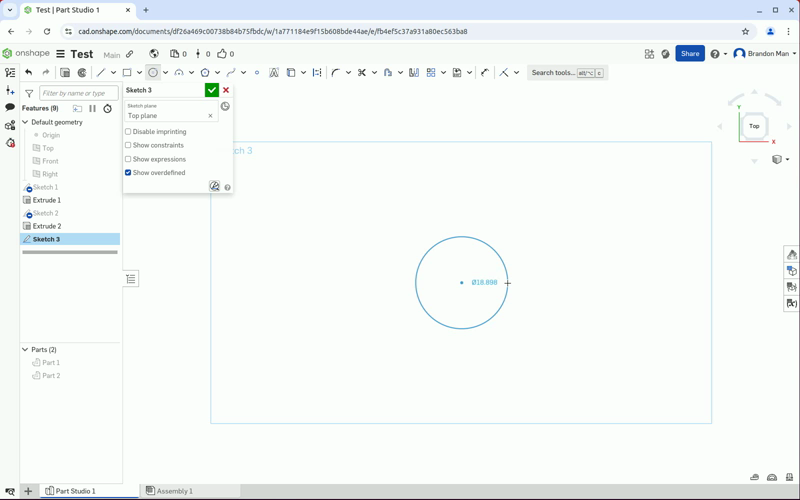
click(507, 282)
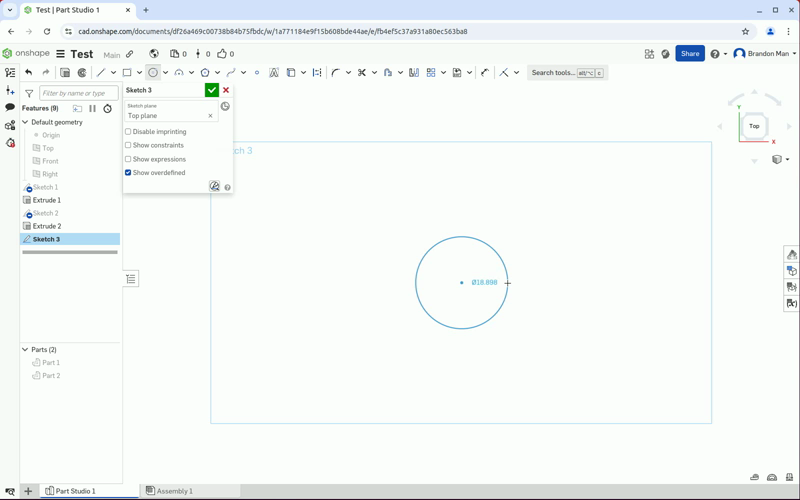
key(esc)
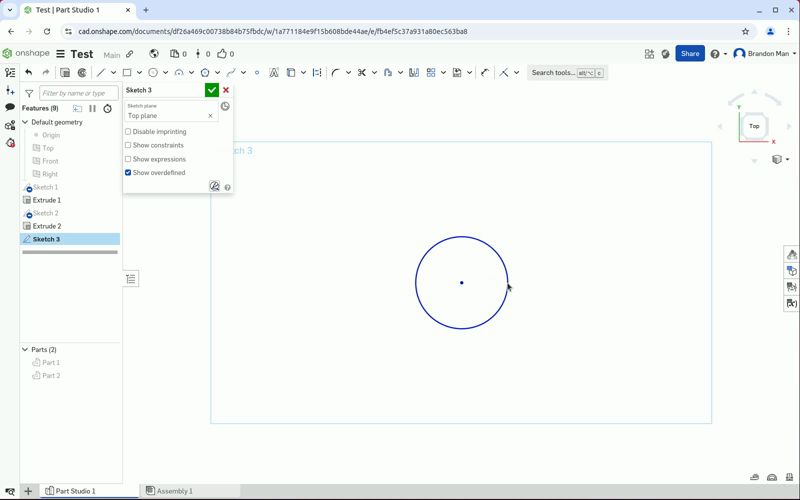
mouse_move(437, 295)
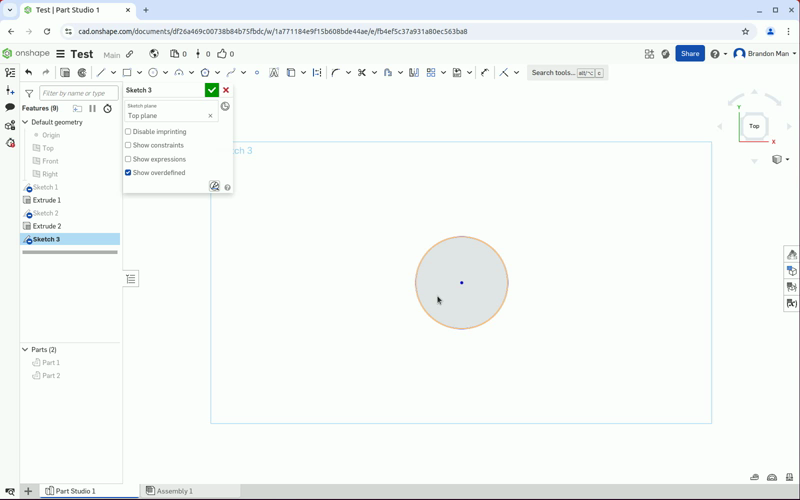
click(437, 295)
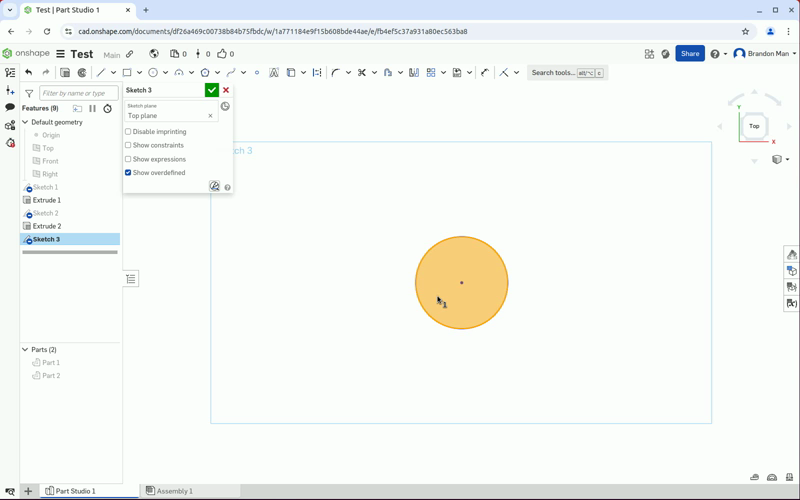
mouse_move(73, 352)
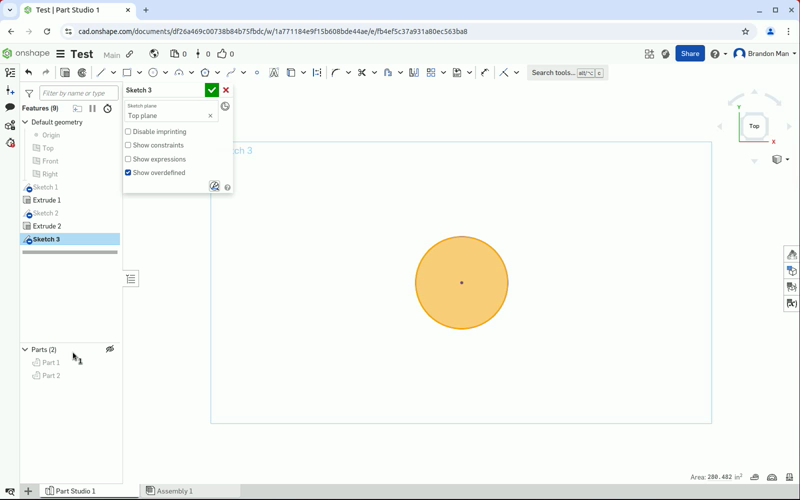
key(shift+y)
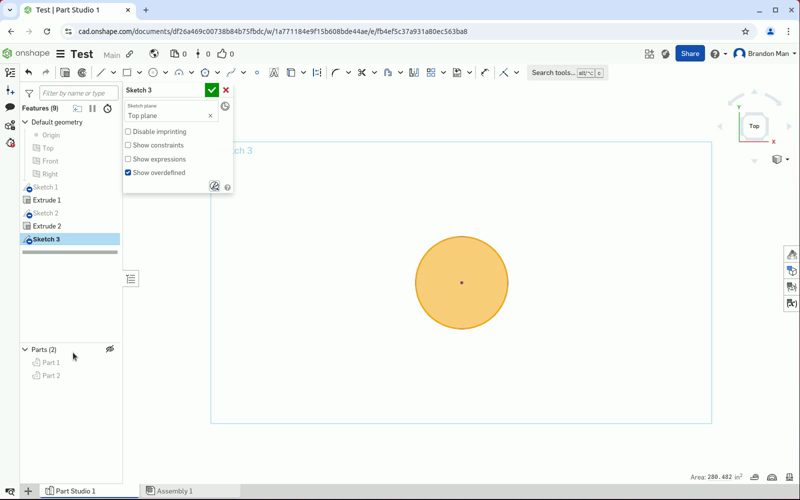
key(shift+e)
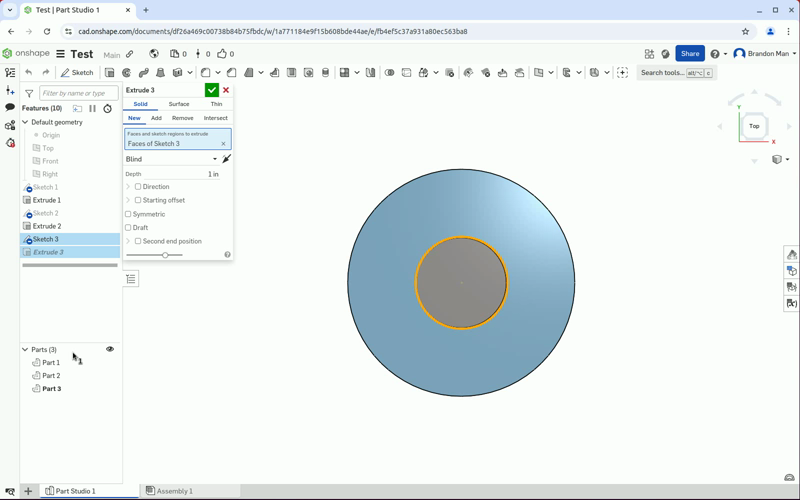
mouse_move(143, 106)
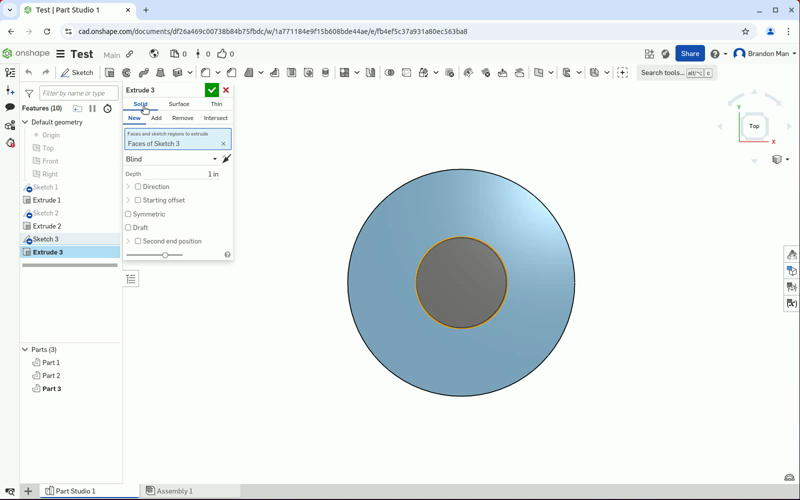
click(143, 106)
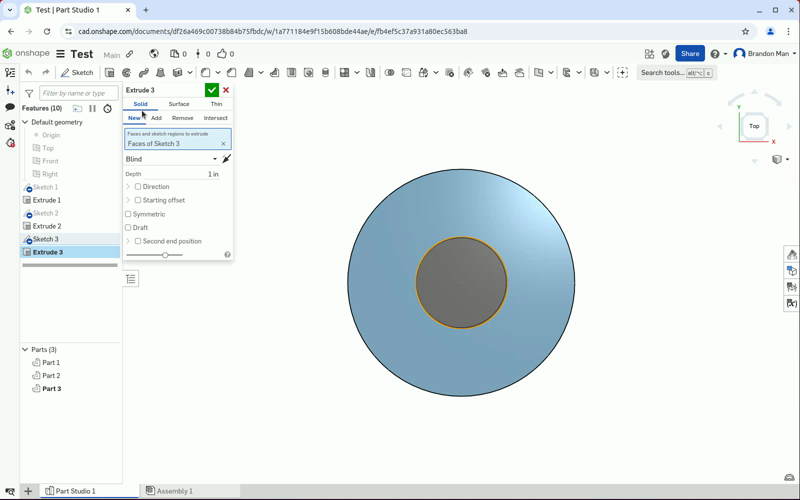
mouse_move(137, 120)
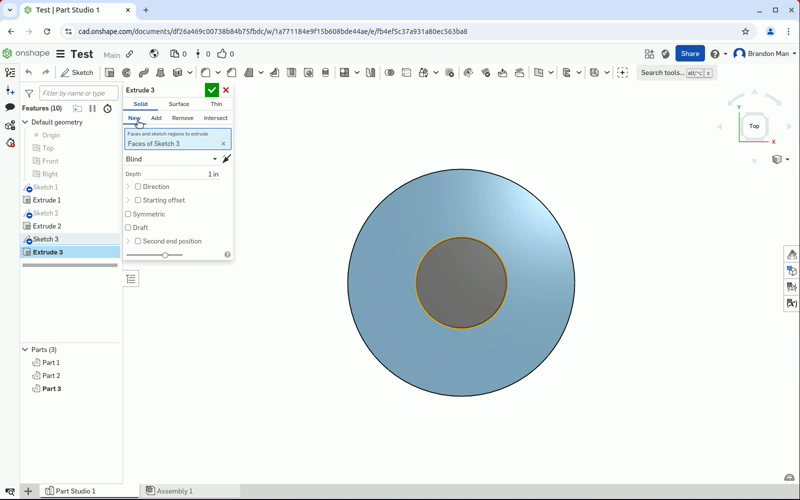
click(137, 120)
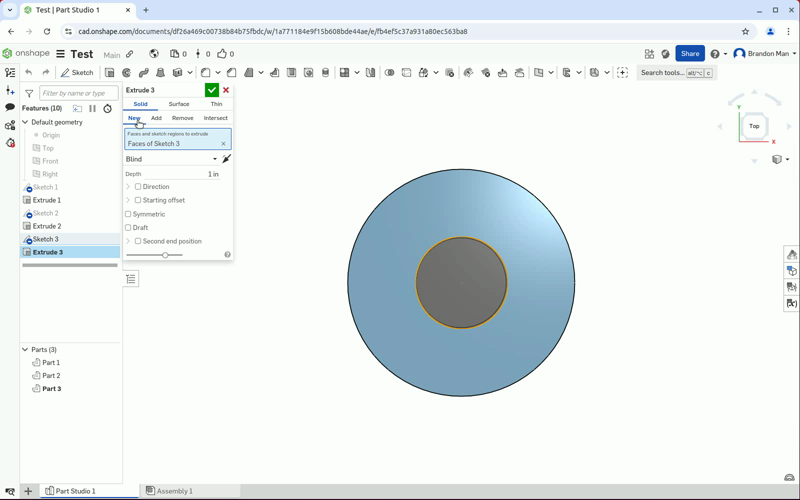
key(tab, 4)
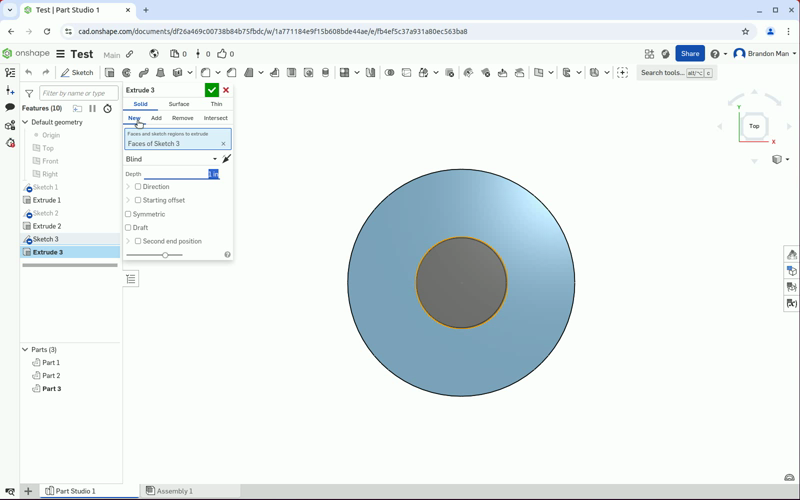
text(0.481)
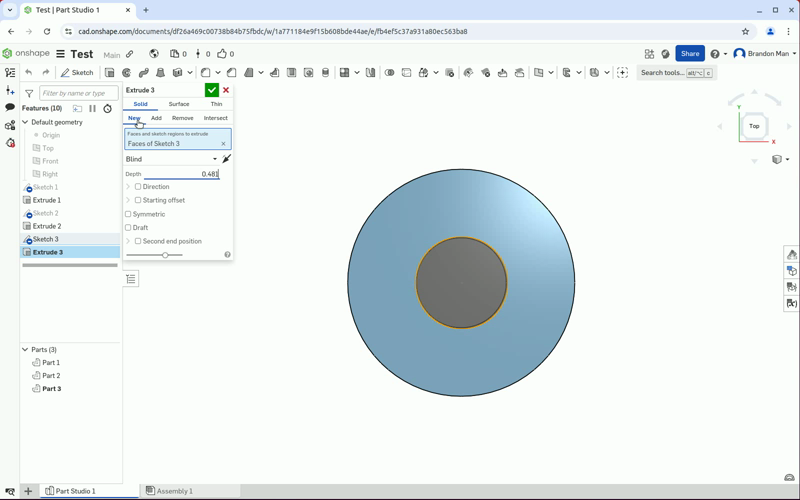
key(enter)
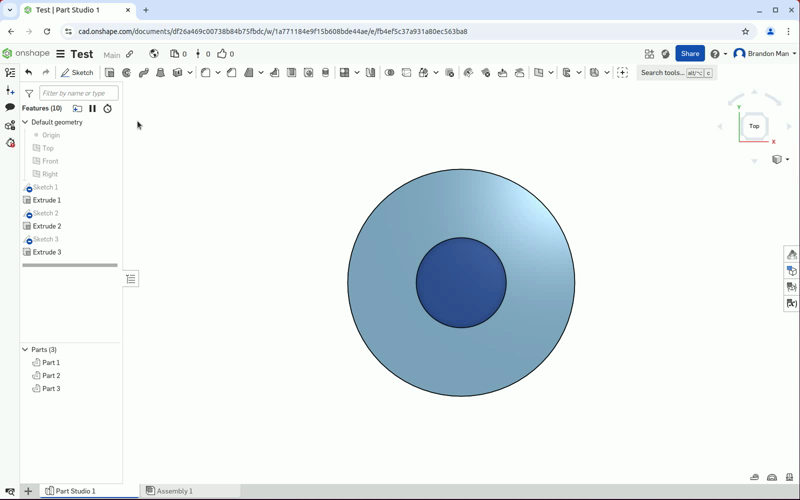
key(shift+h)
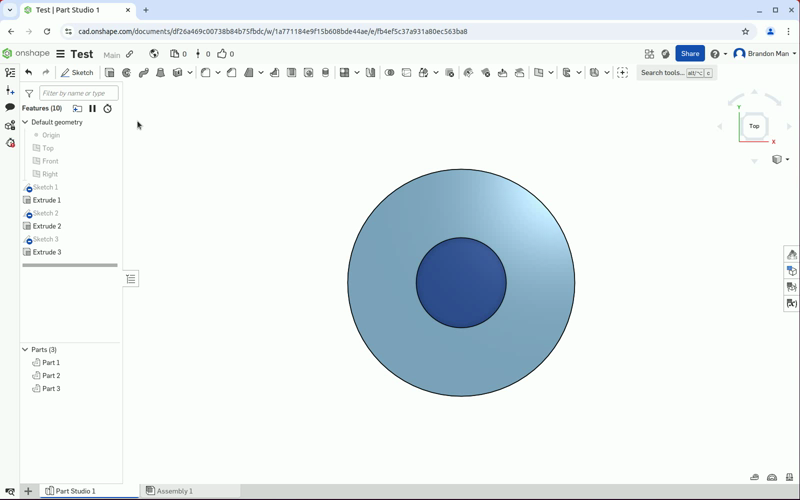
key(shift+h)
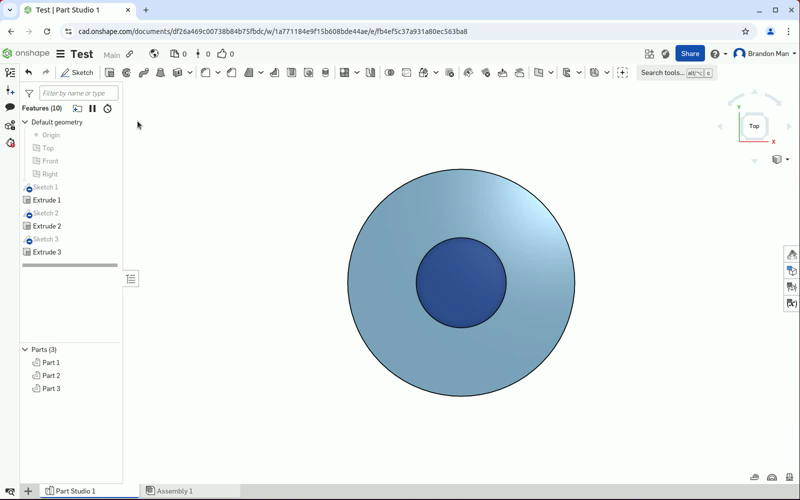
key(shift+7)
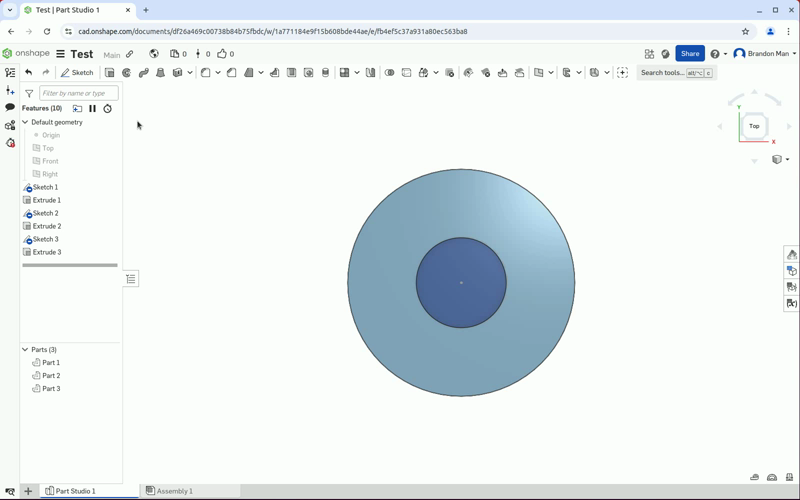
key(up, 3)
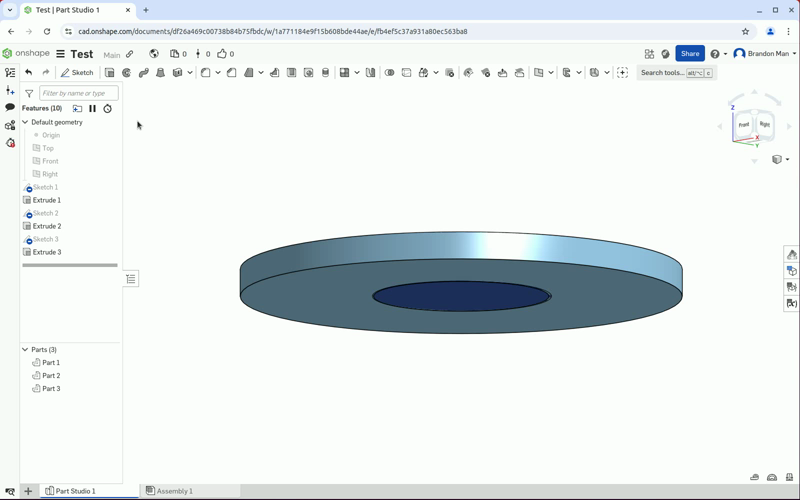
key(left, 3)
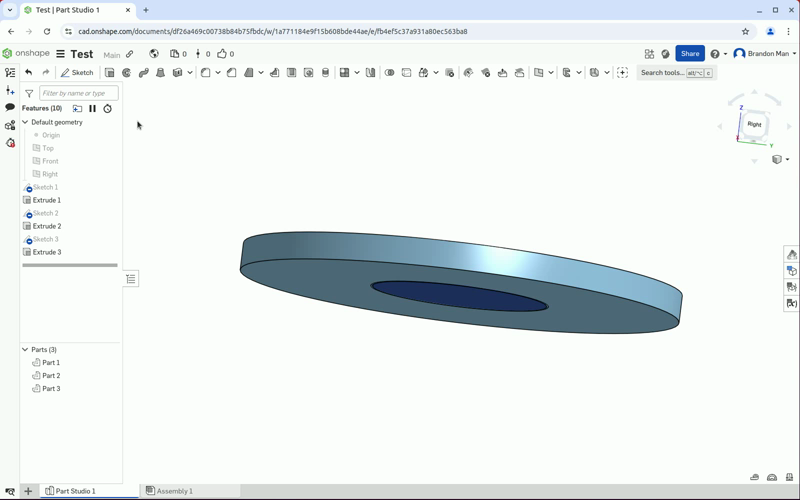
key(right, 3)
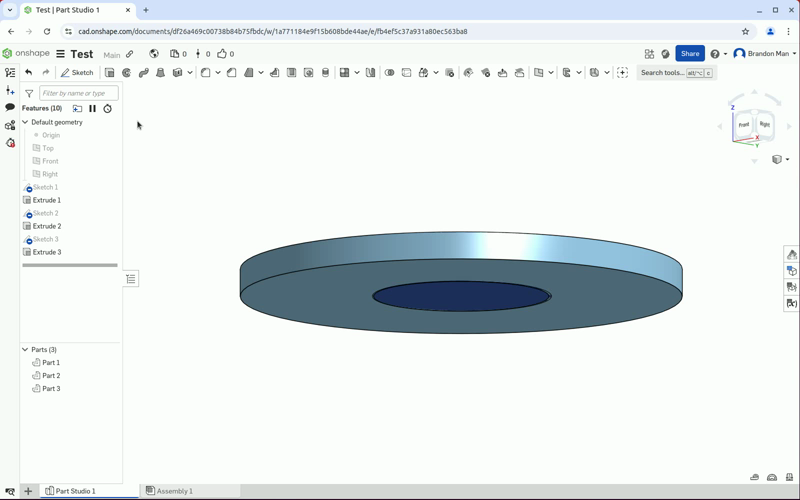
key(down, 3)
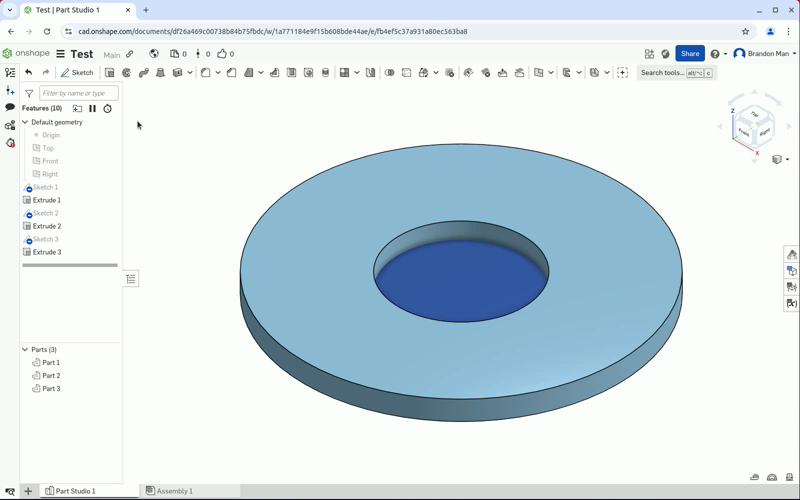
mouse_move(73, 189)
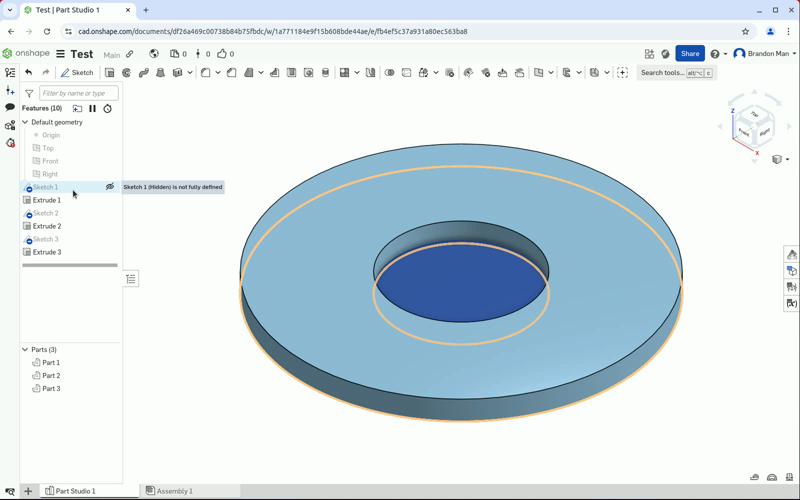
click(73, 189)